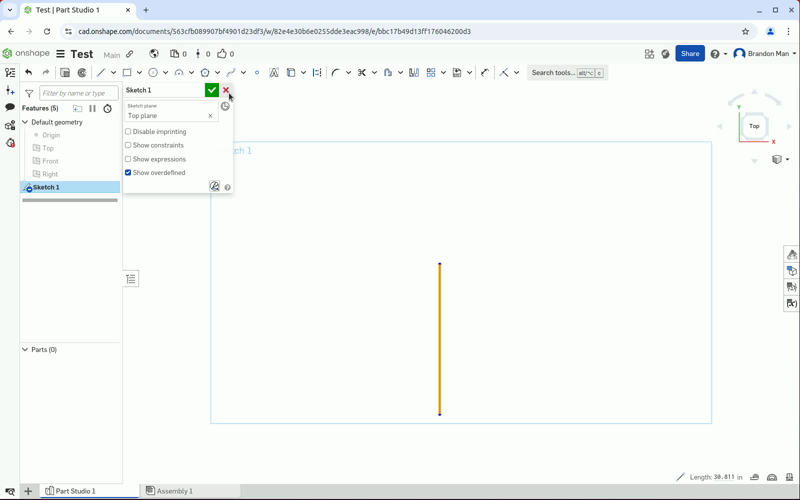
key(shift+h)
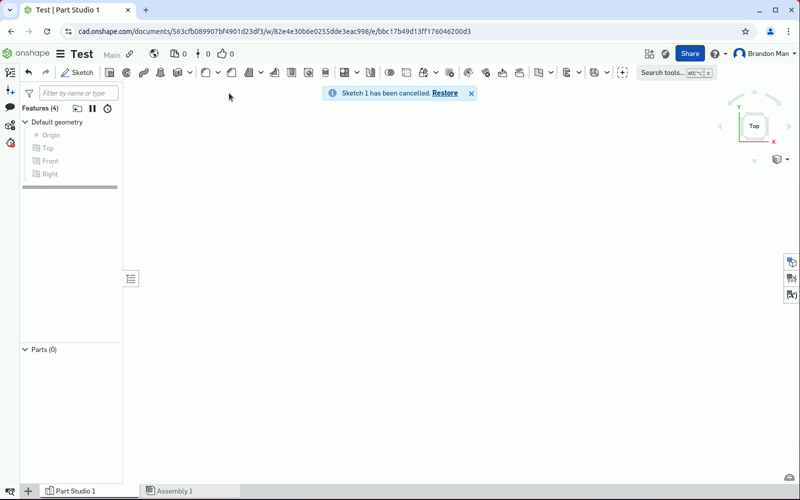
mouse_move(73, 352)
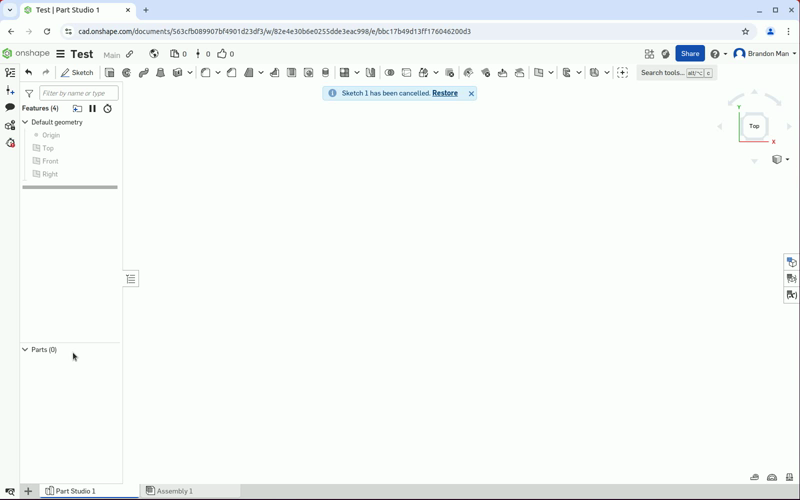
key(y)
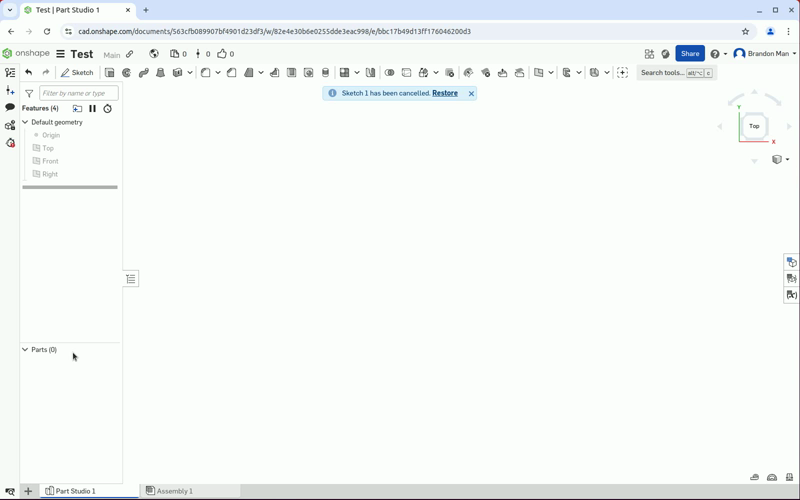
key(shift+p)
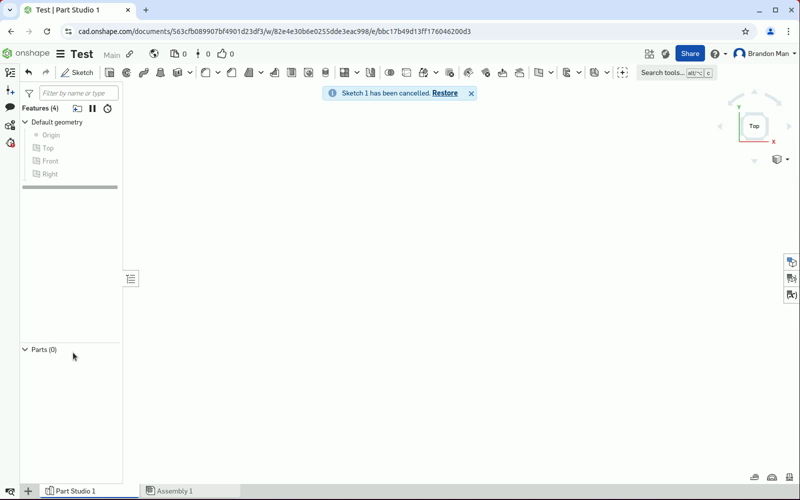
key(space)
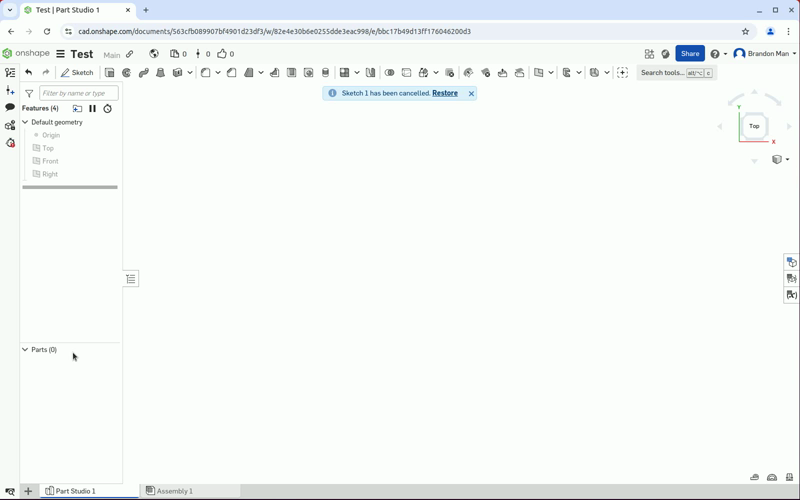
key_down(shift)
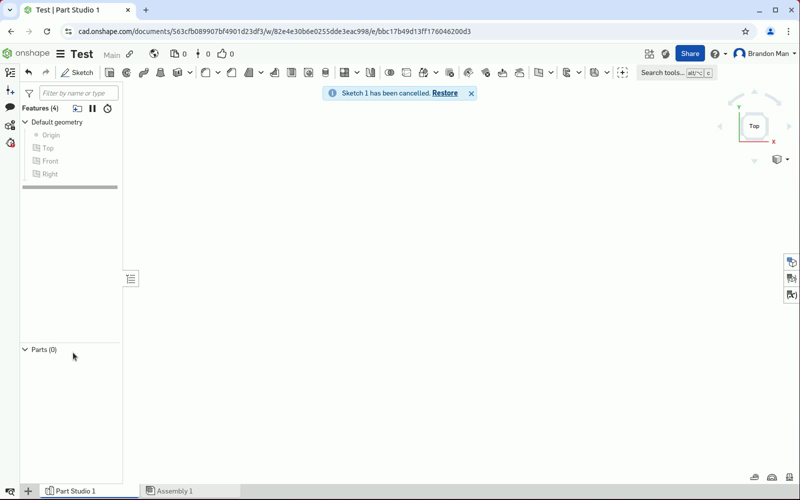
key(up)
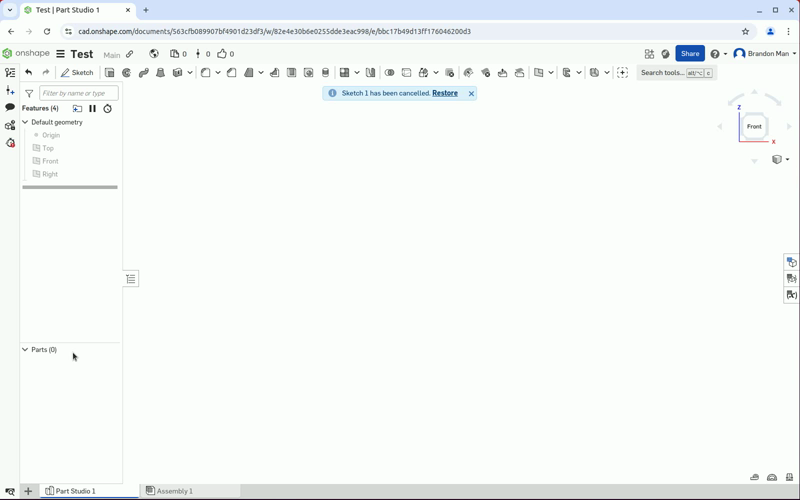
key_up(shift)
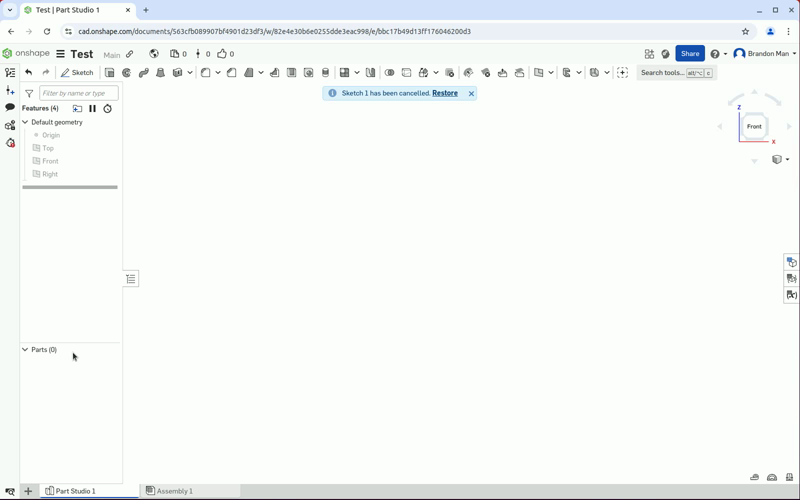
mouse_move(73, 352)
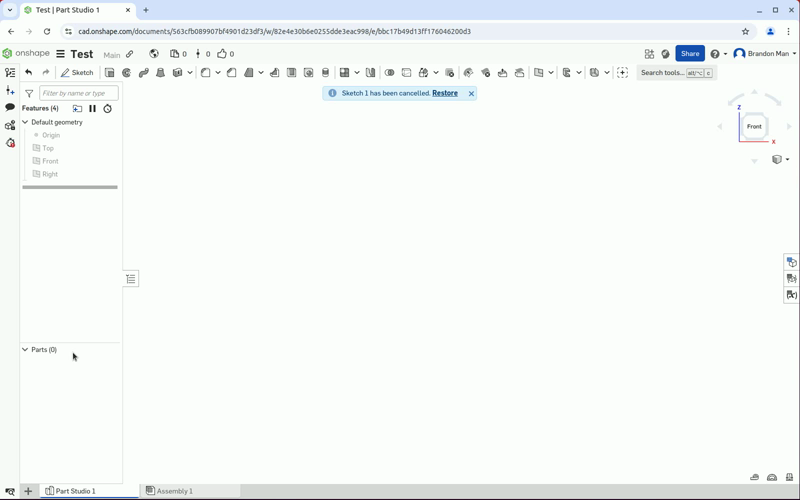
key(shift+y)
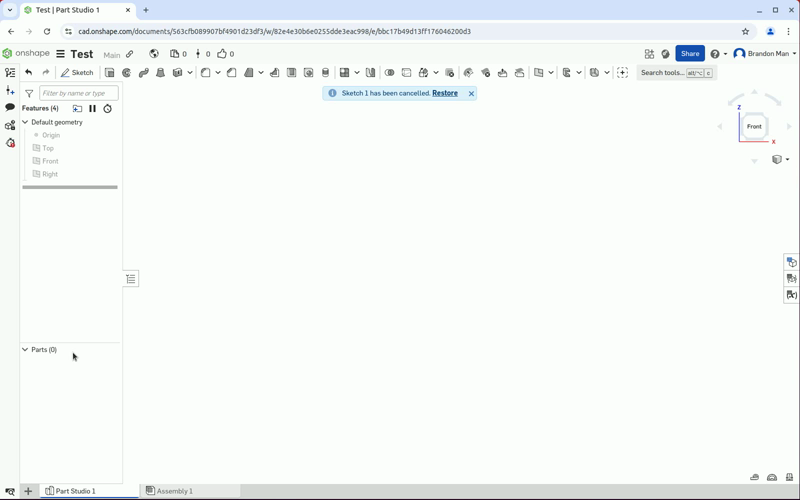
key(shift+s)
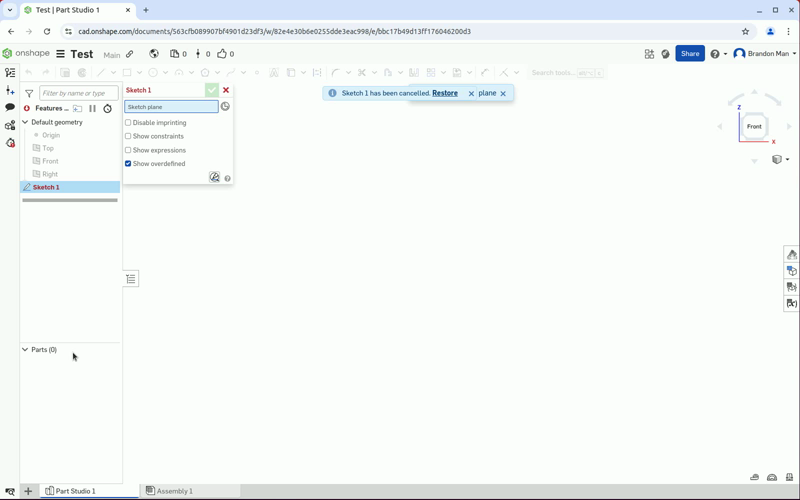
mouse_move(73, 163)
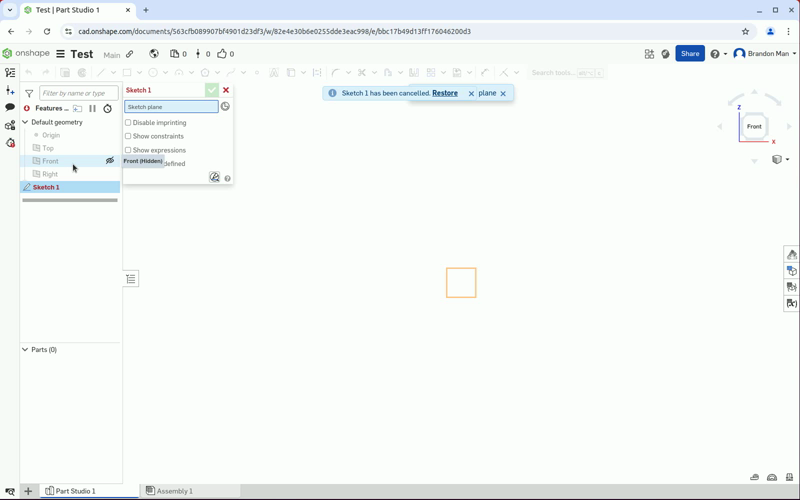
click(73, 163)
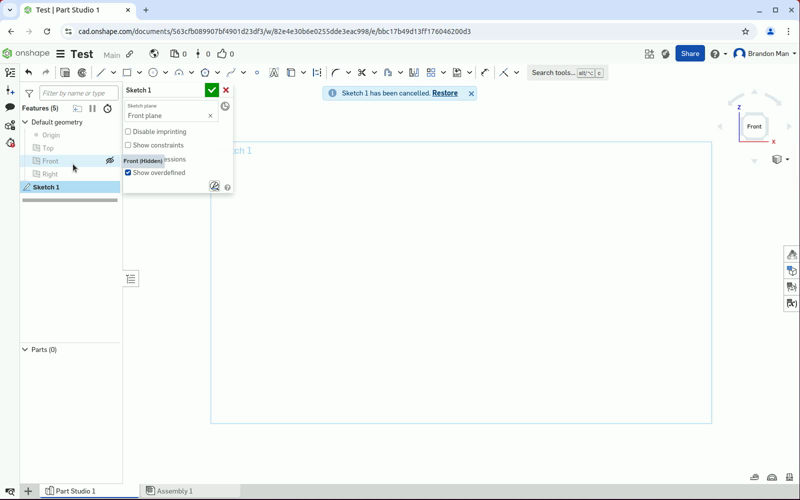
mouse_move(73, 352)
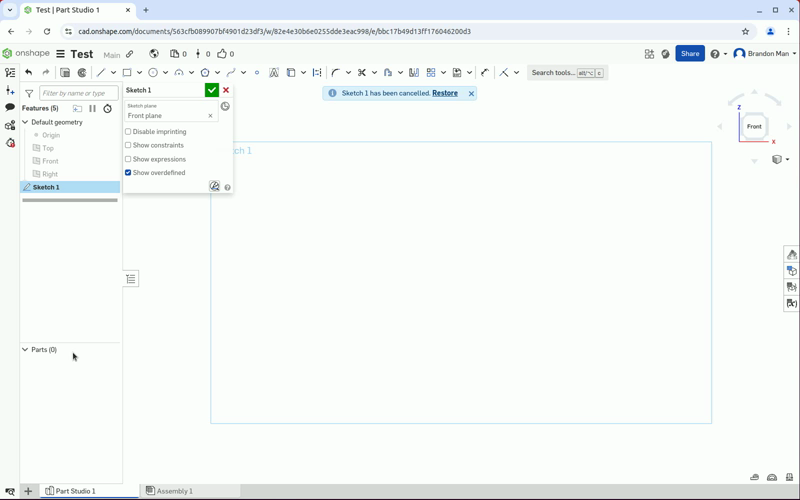
key(y)
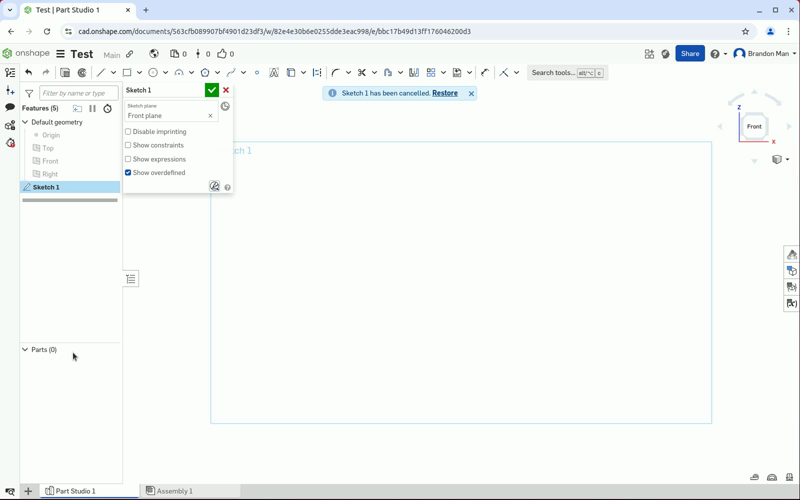
key(c)
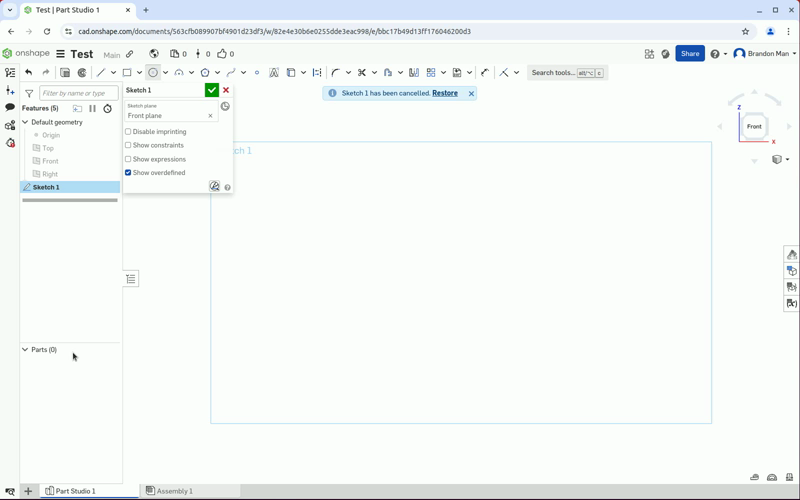
key_down(shift)
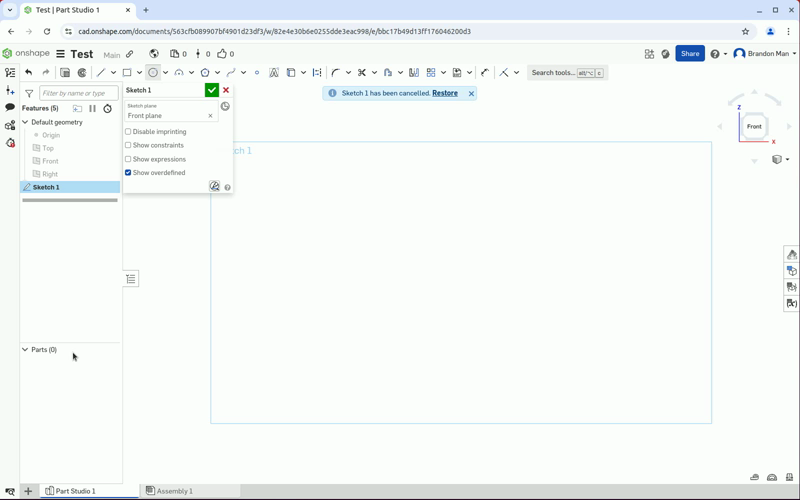
mouse_move(461, 282)
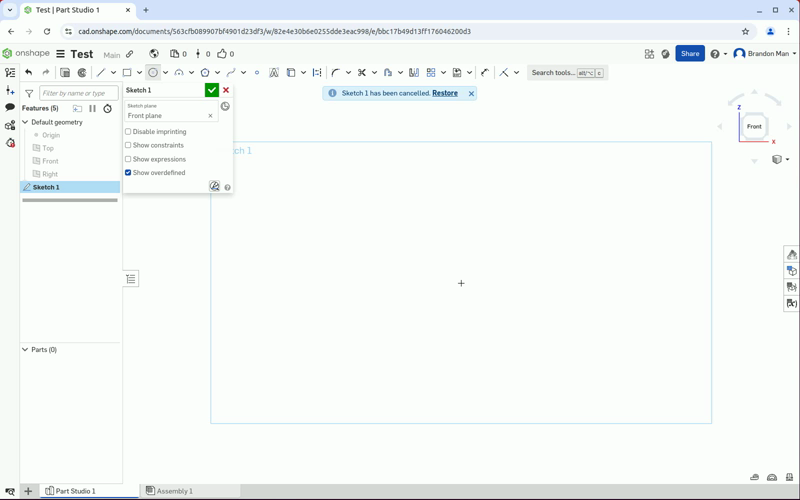
click(461, 282)
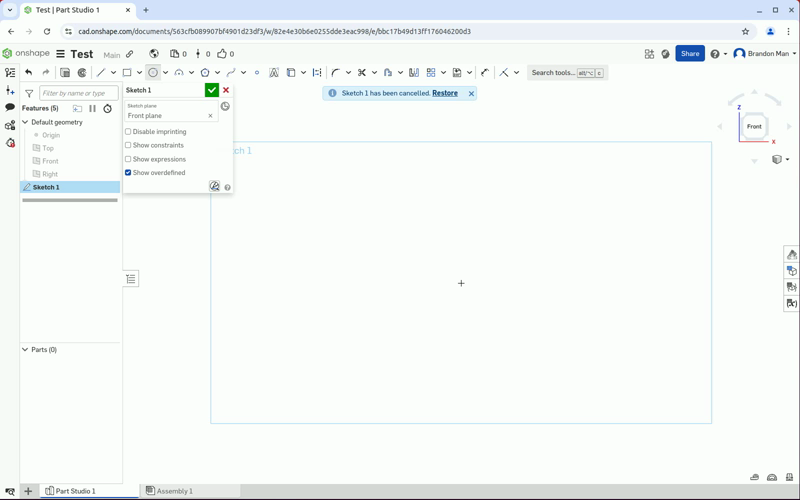
key_up(shift)
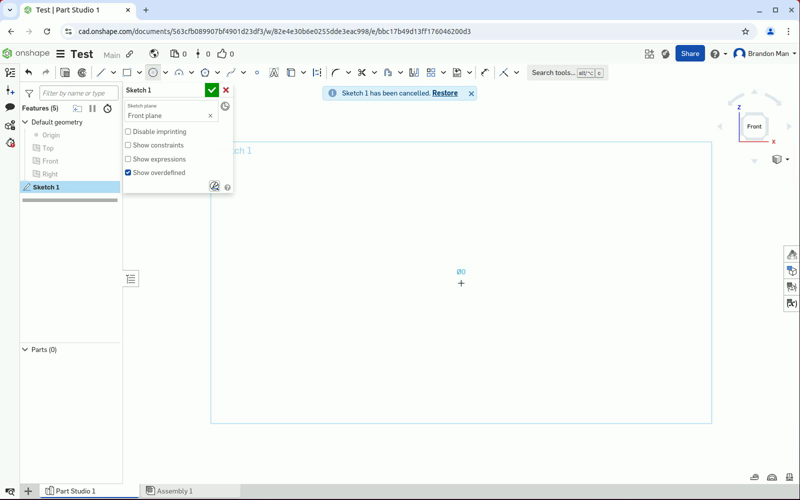
mouse_move(471, 282)
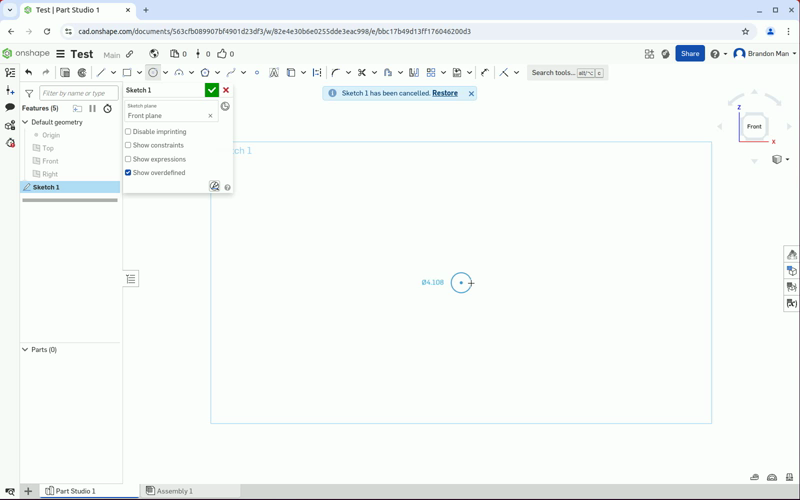
click(471, 282)
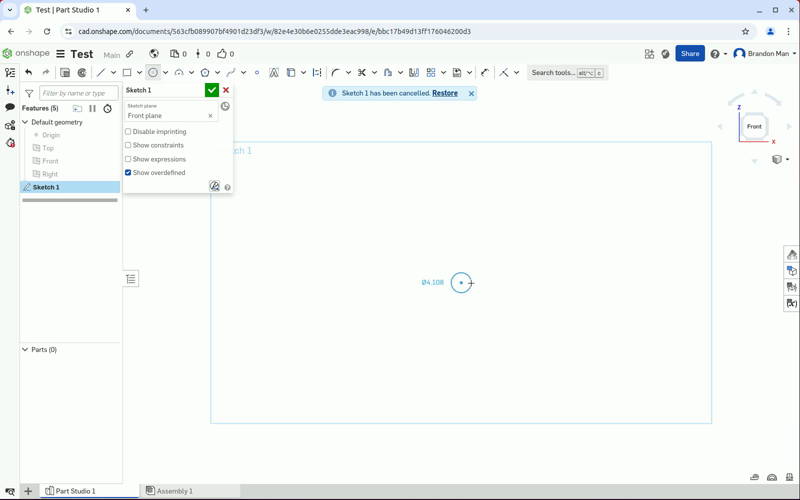
key(esc)
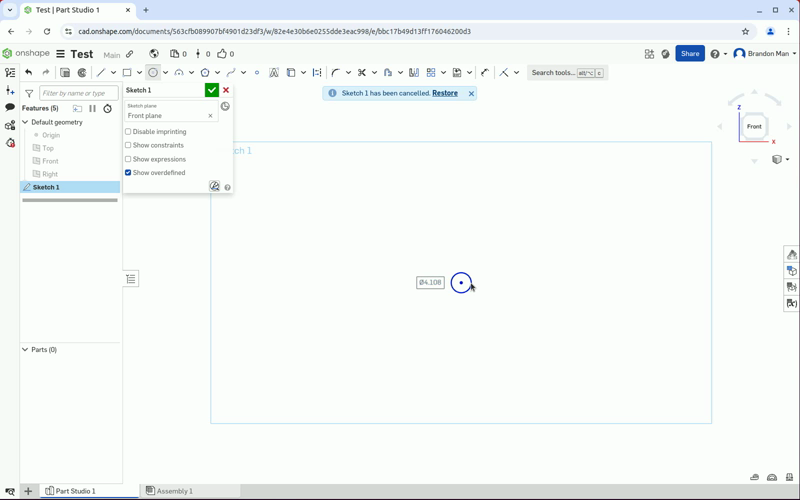
mouse_move(462, 292)
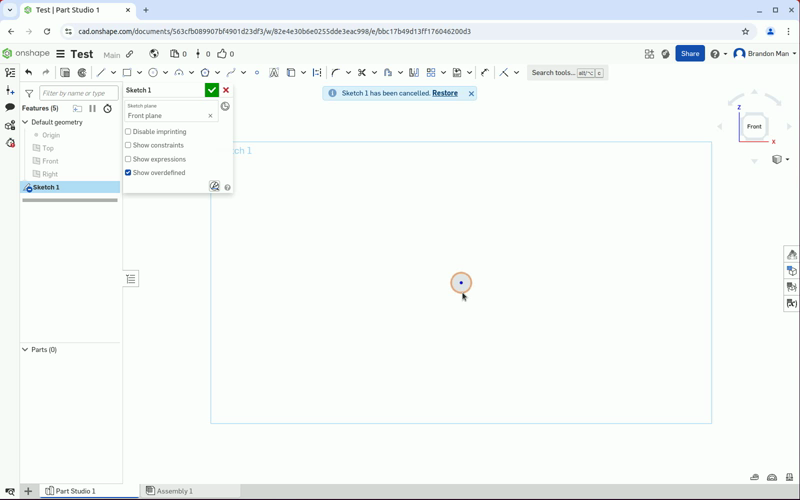
scroll(6)
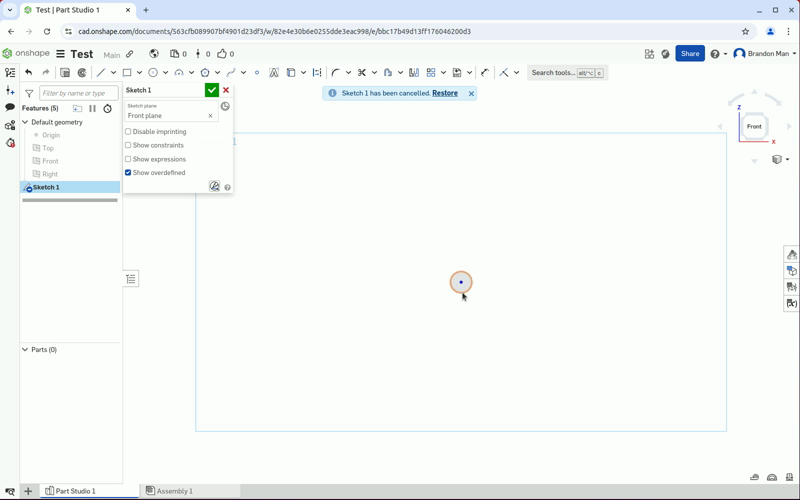
scroll(6)
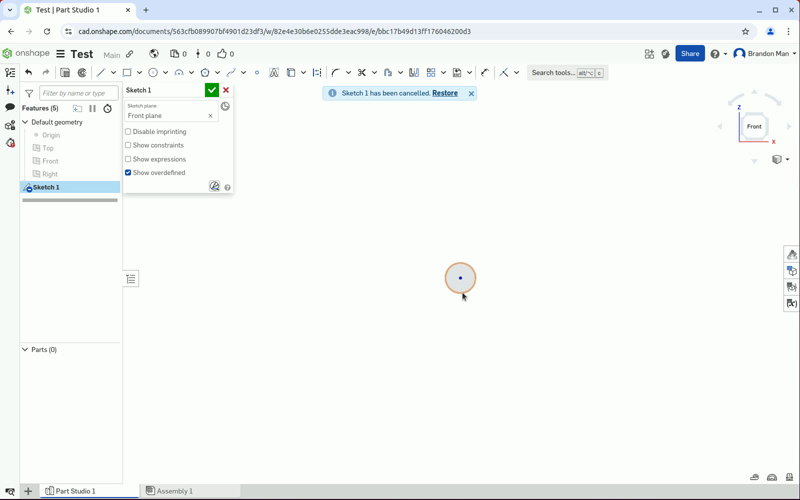
scroll(6)
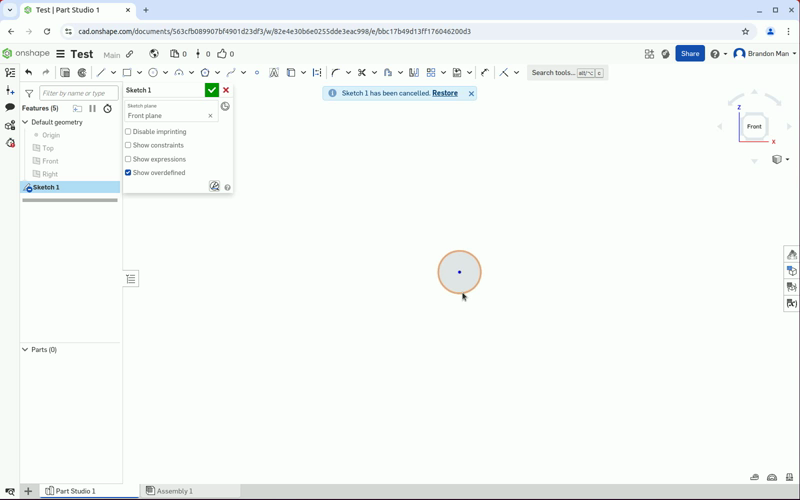
scroll(6)
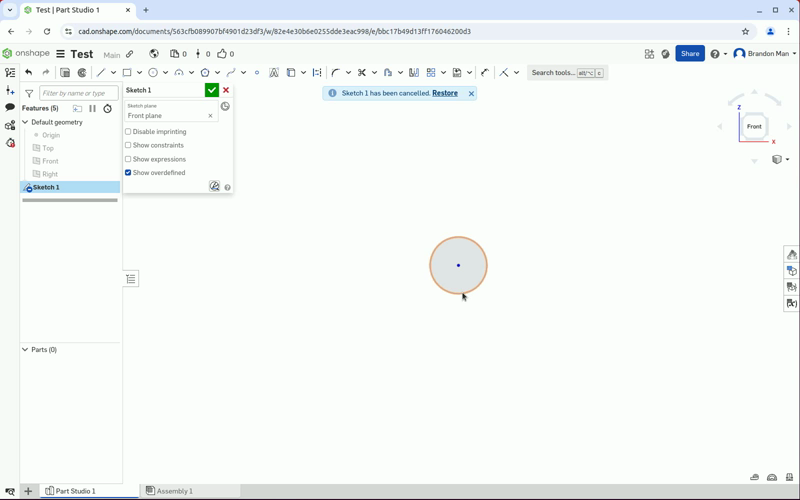
scroll(6)
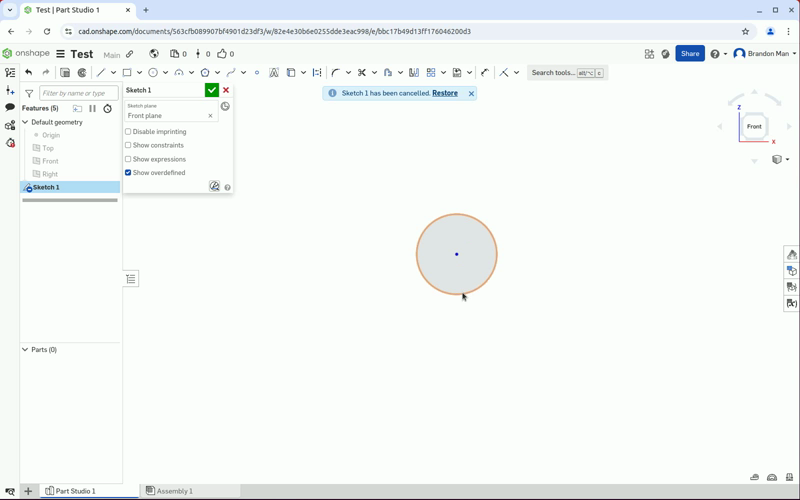
scroll(6)
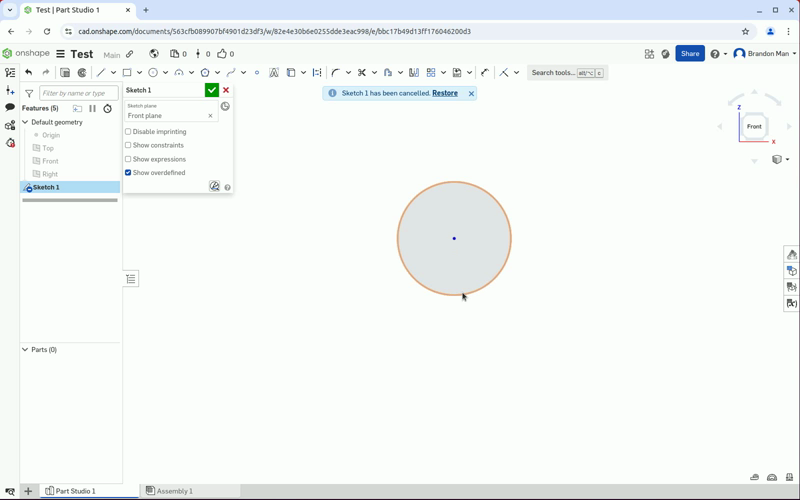
scroll(6)
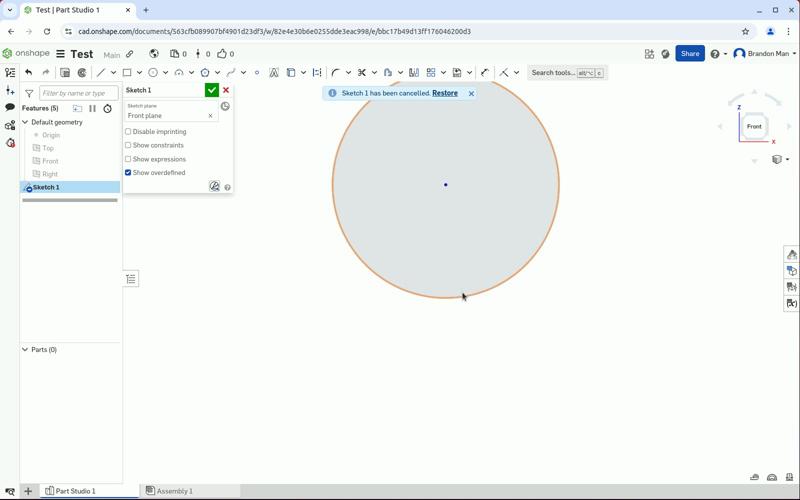
click(462, 292)
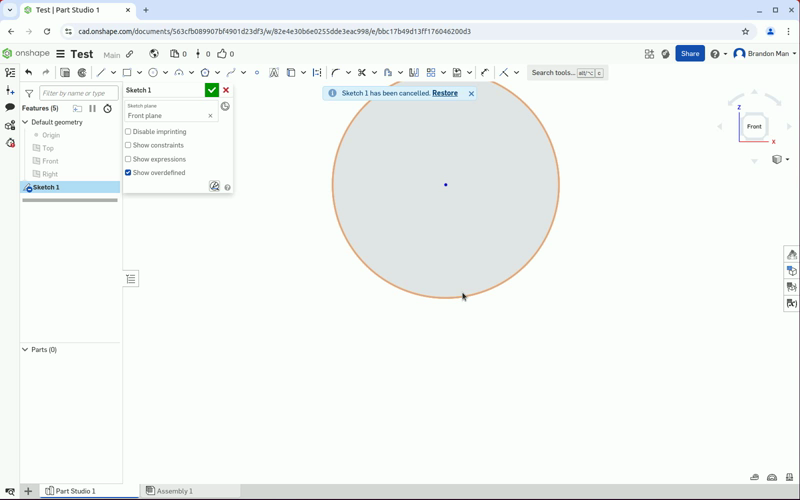
scroll(-6)
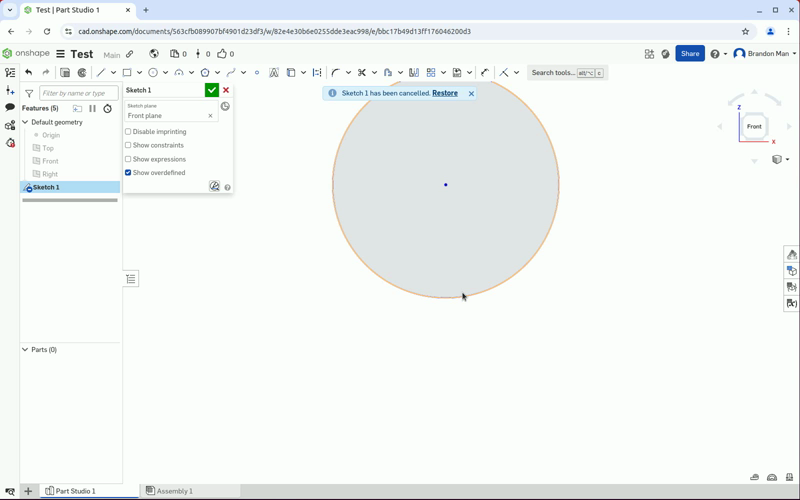
scroll(-6)
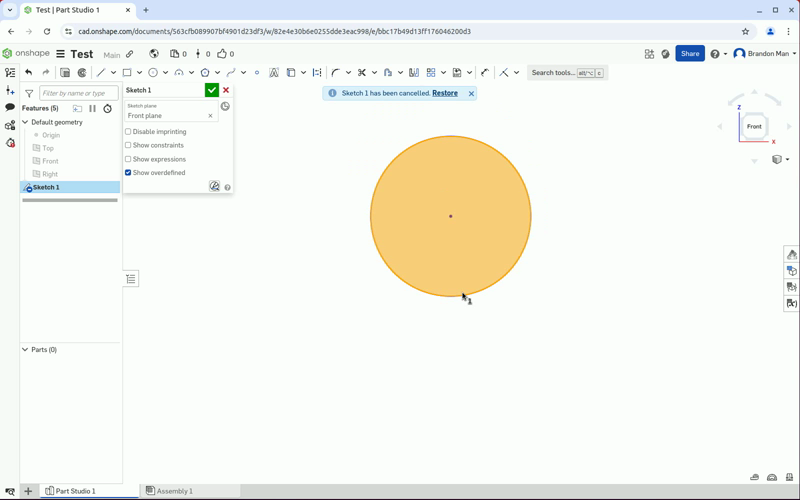
scroll(-6)
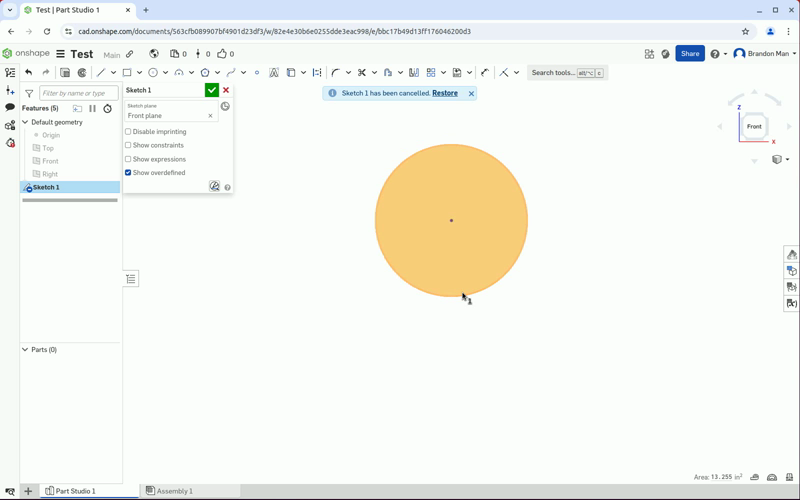
scroll(-6)
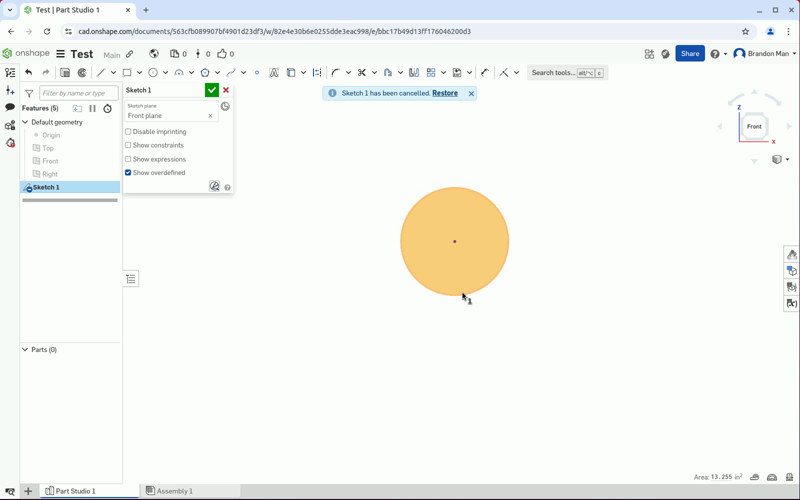
scroll(-6)
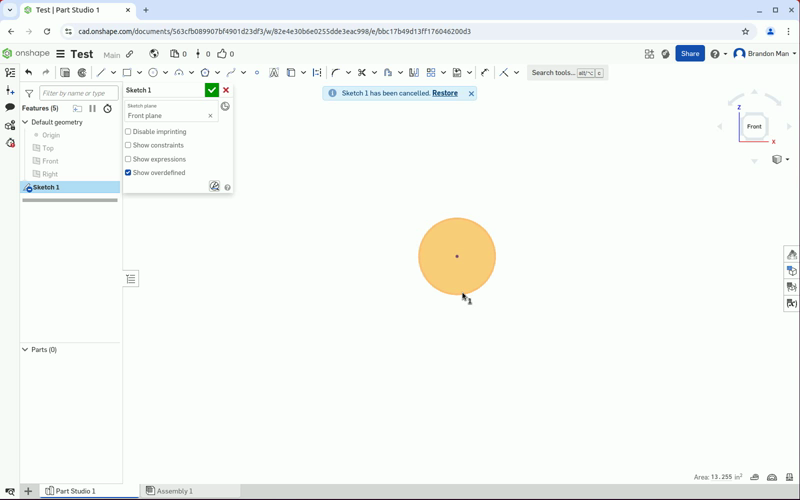
scroll(-6)
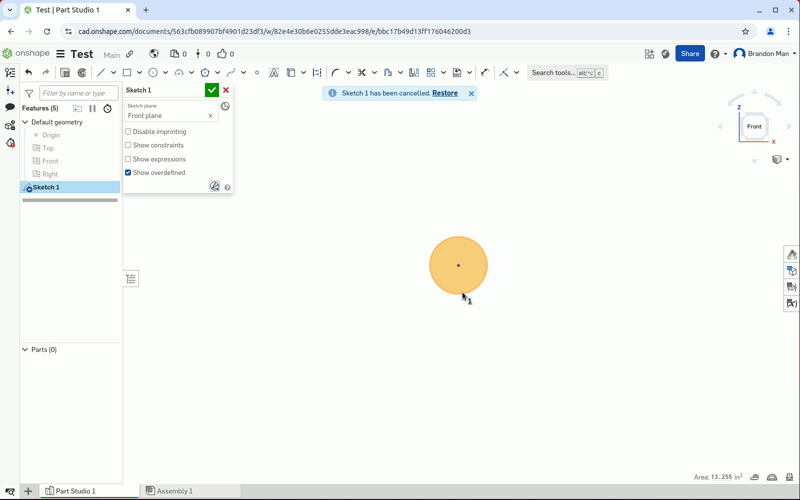
scroll(-6)
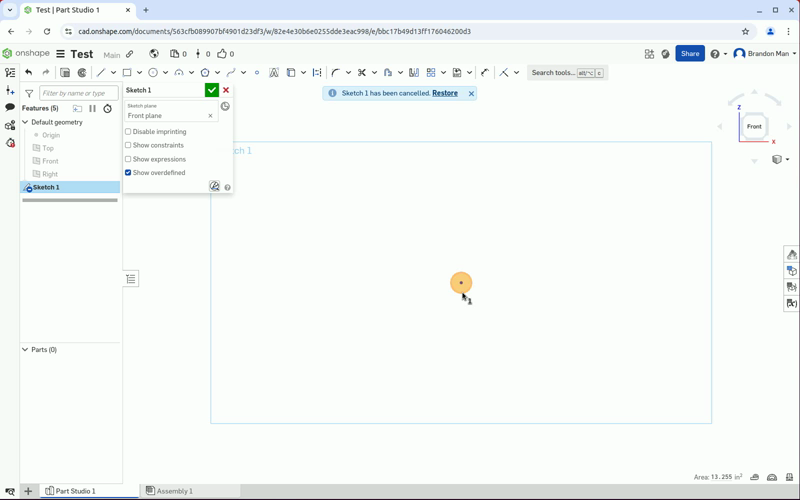
mouse_move(73, 352)
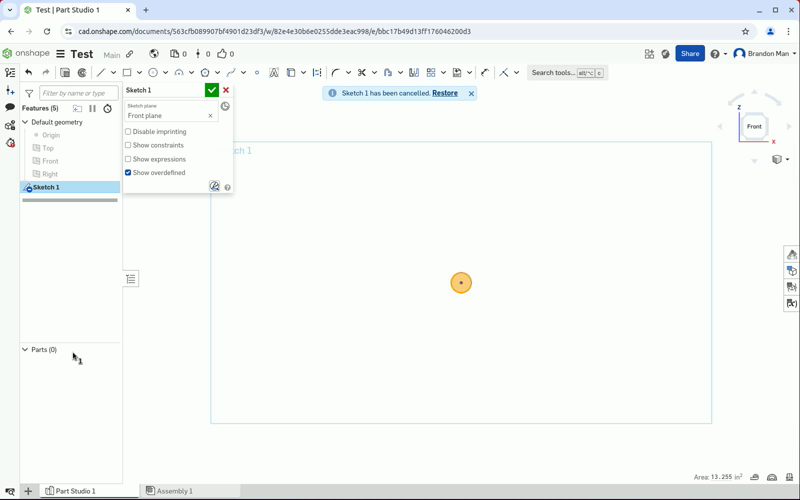
key(shift+y)
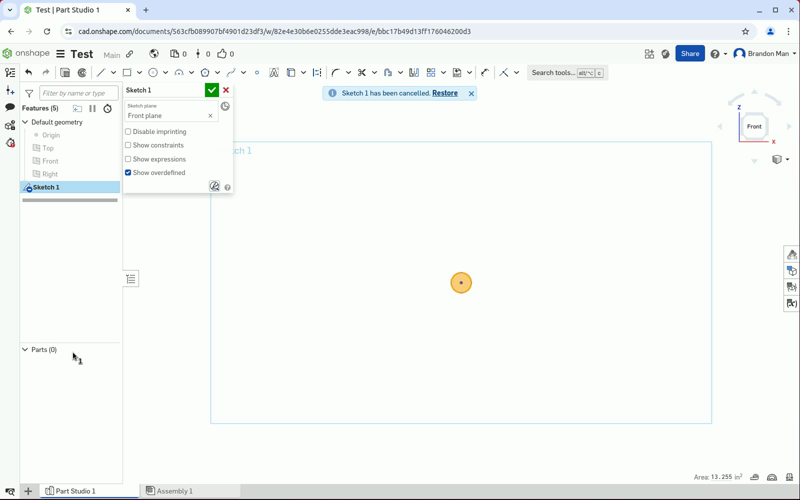
key(shift+e)
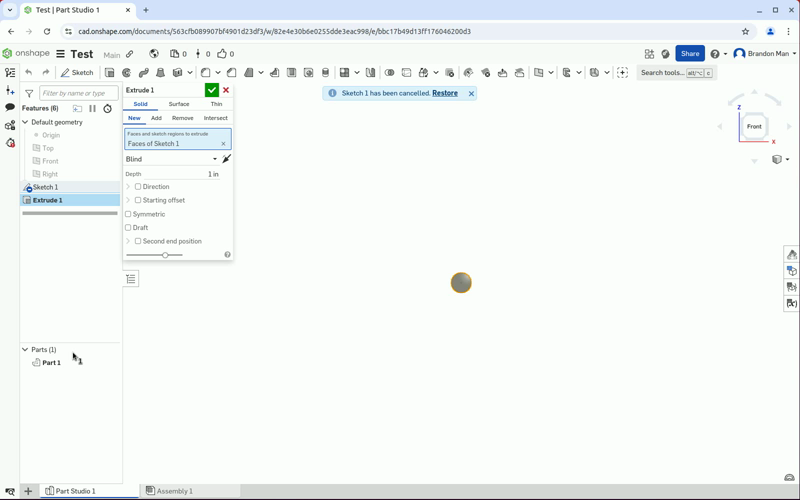
mouse_move(143, 106)
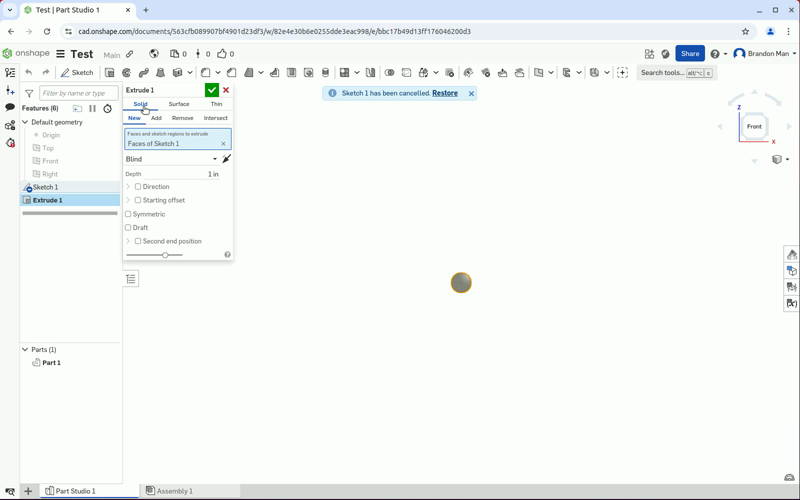
click(143, 106)
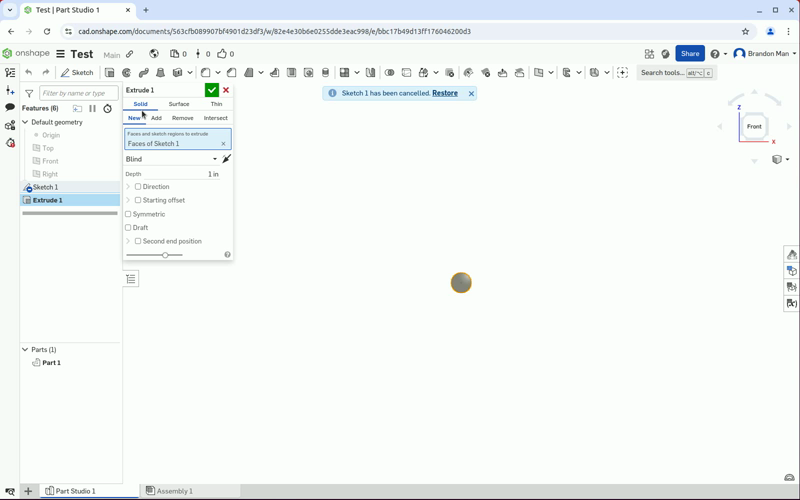
mouse_move(137, 120)
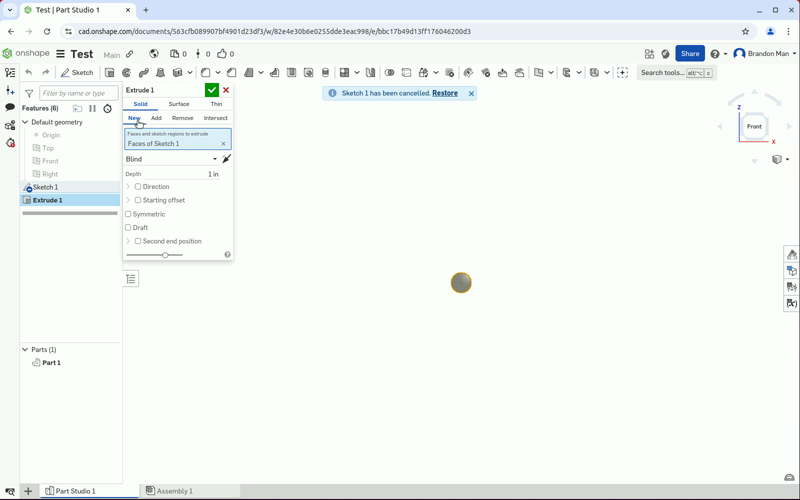
click(137, 120)
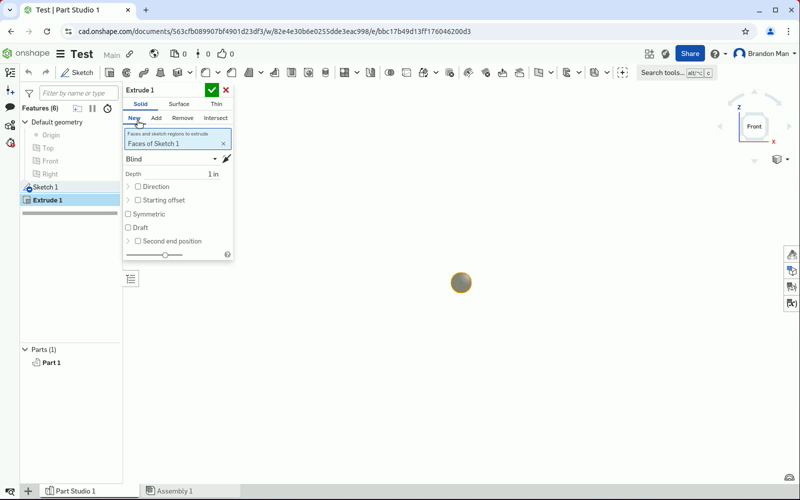
key(tab, 4)
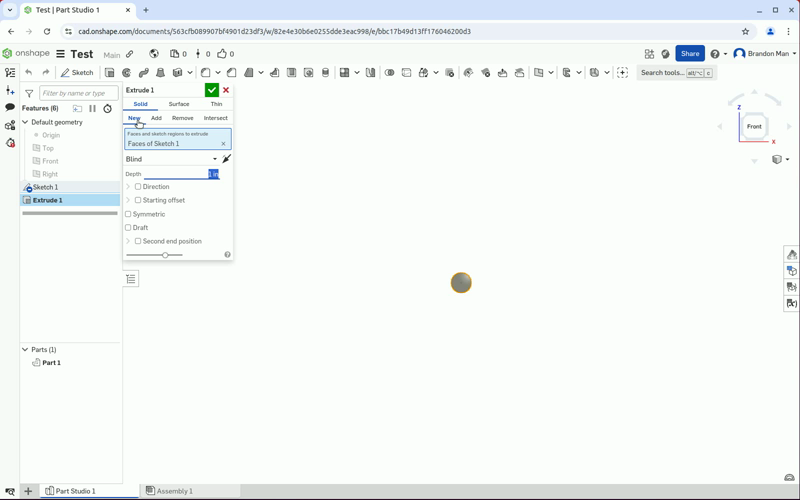
text(-23.108)
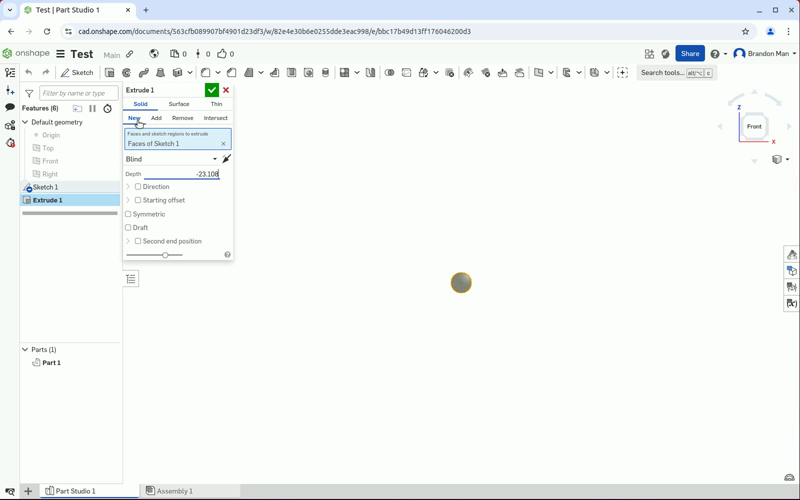
key(enter)
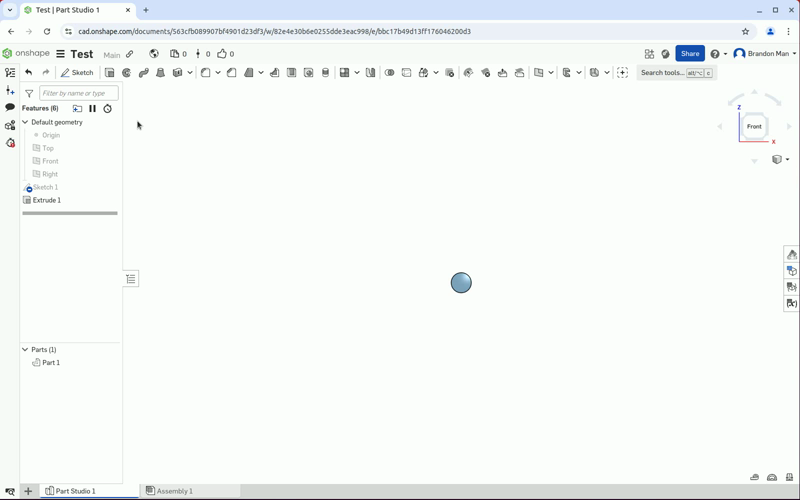
key(shift+h)
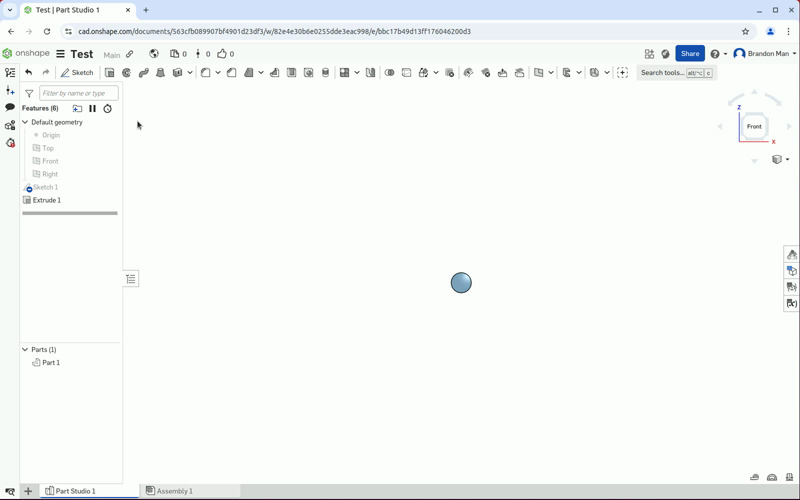
key(shift+h)
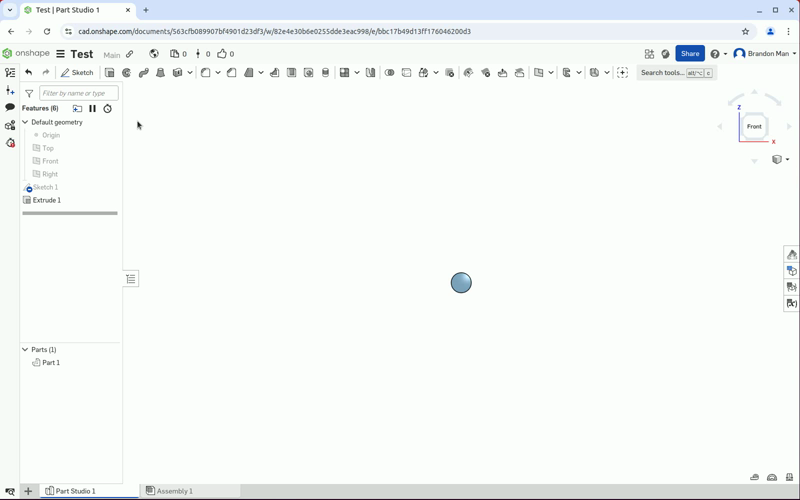
mouse_move(73, 189)
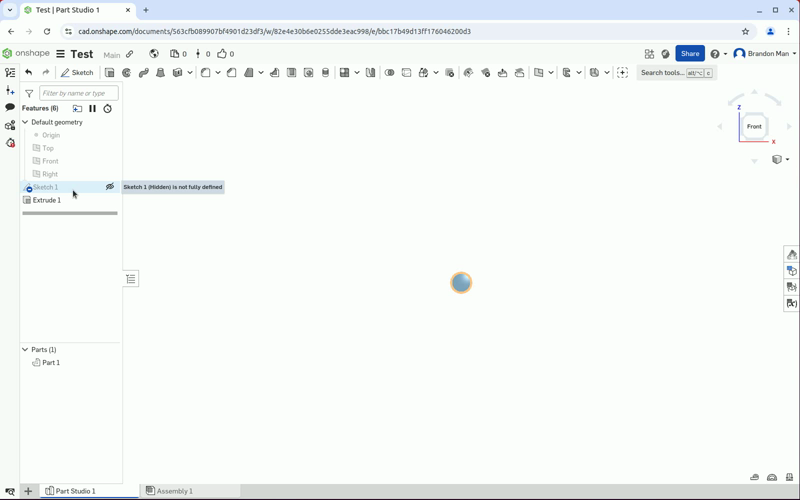
click(73, 189)
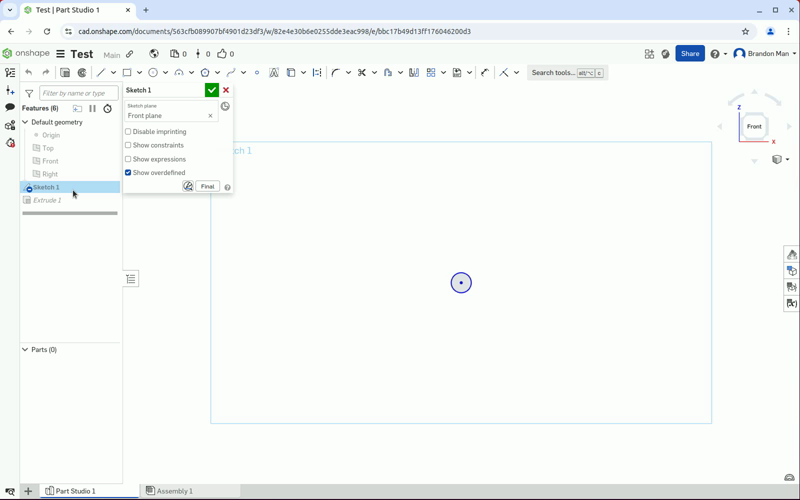
mouse_move(229, 92)
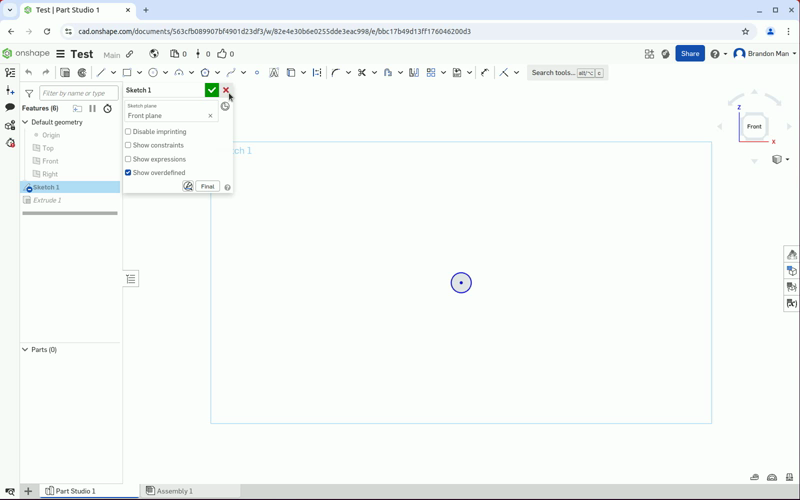
click(229, 92)
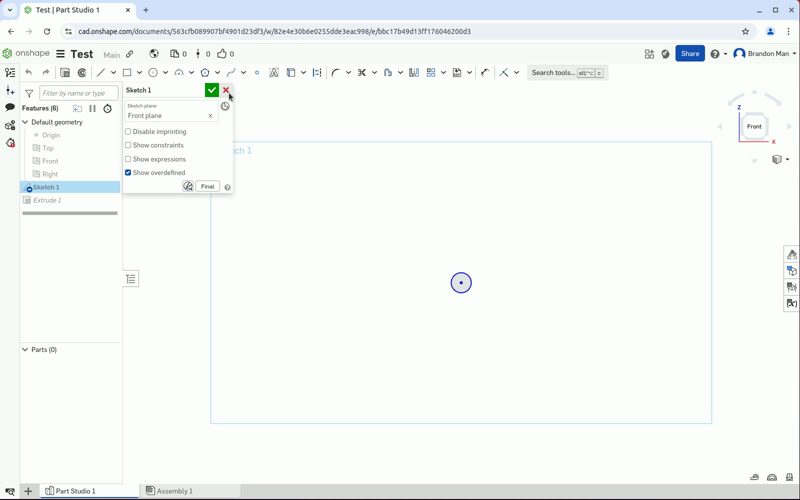
key(shift+s)
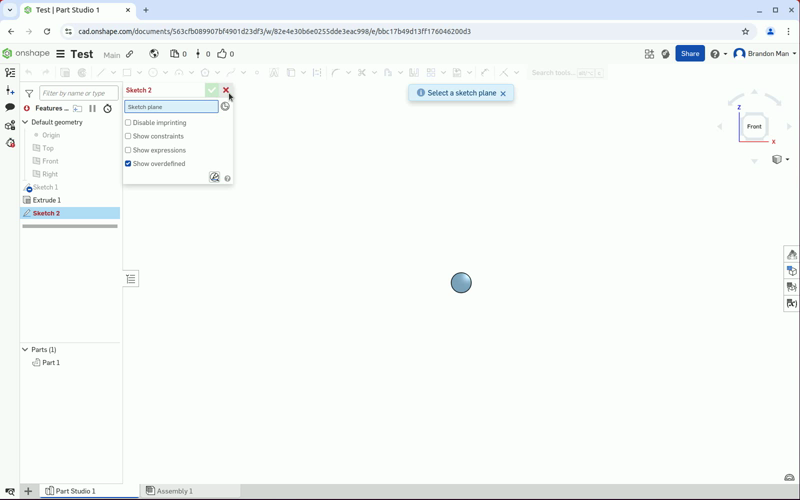
mouse_move(73, 163)
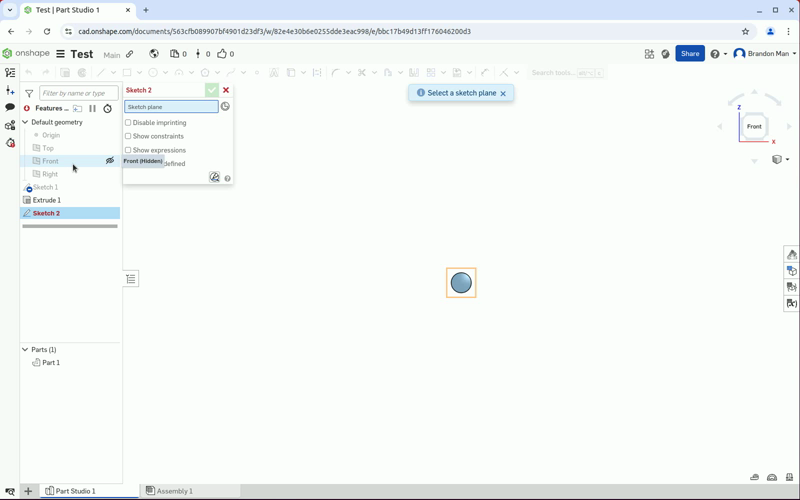
click(73, 163)
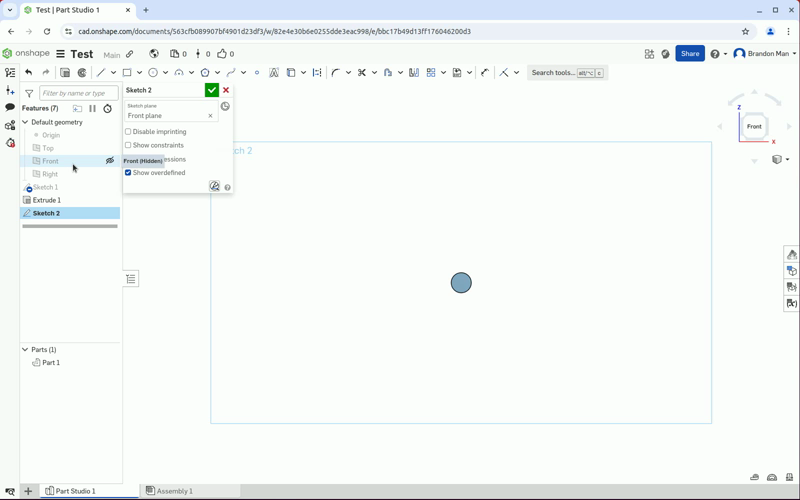
mouse_move(73, 352)
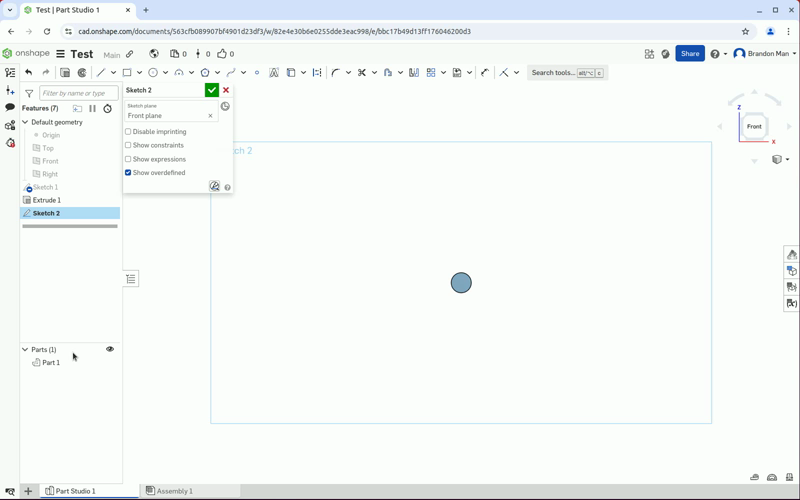
key(y)
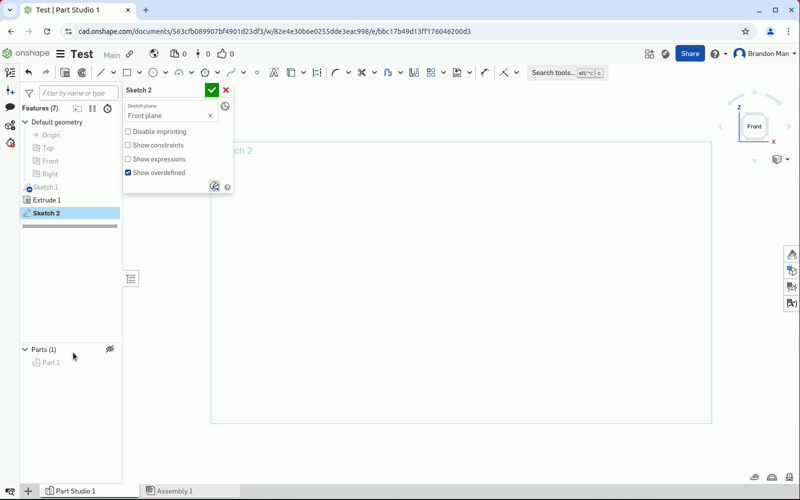
key(c)
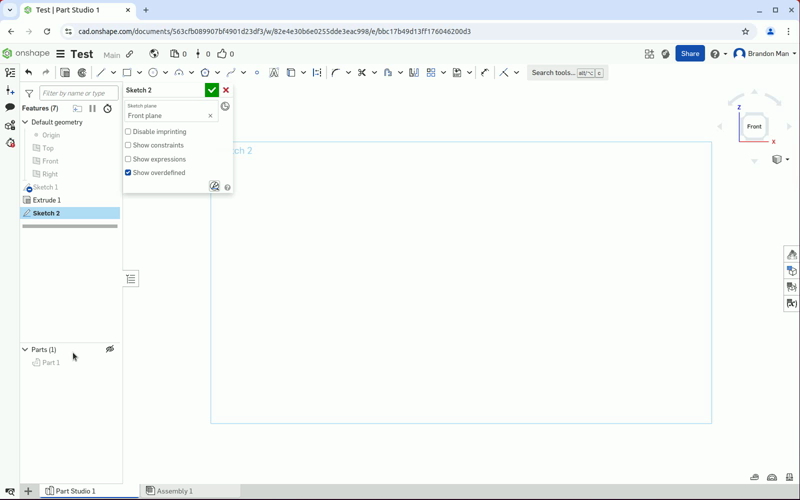
key_down(shift)
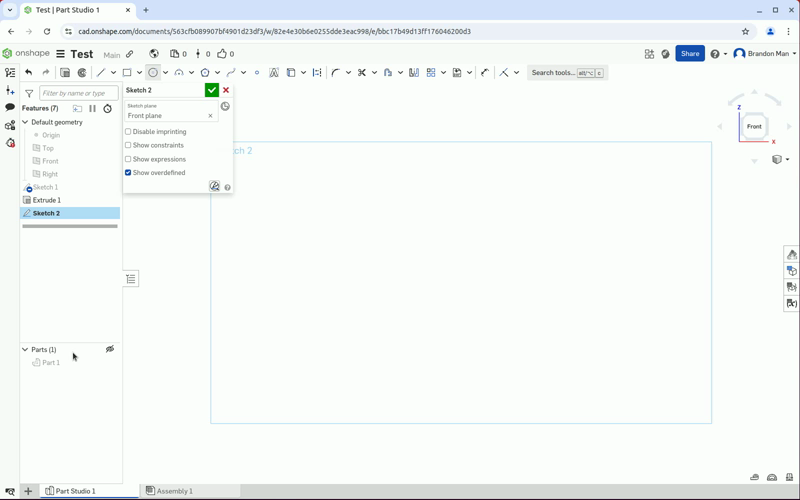
mouse_move(461, 282)
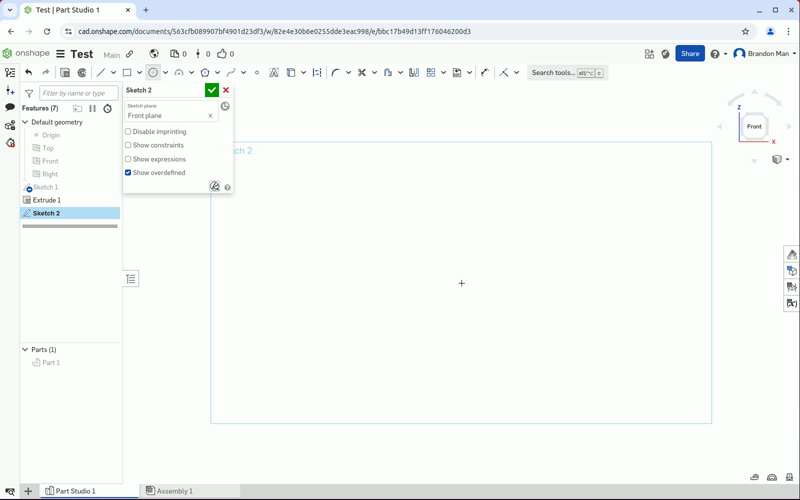
click(461, 282)
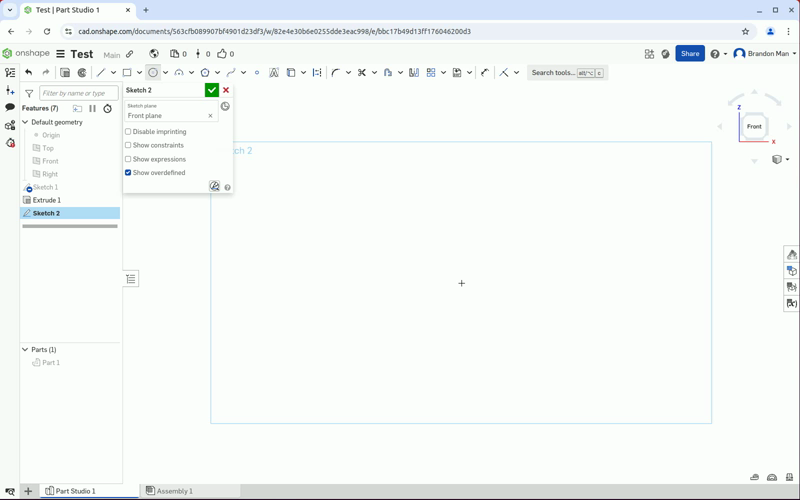
key_up(shift)
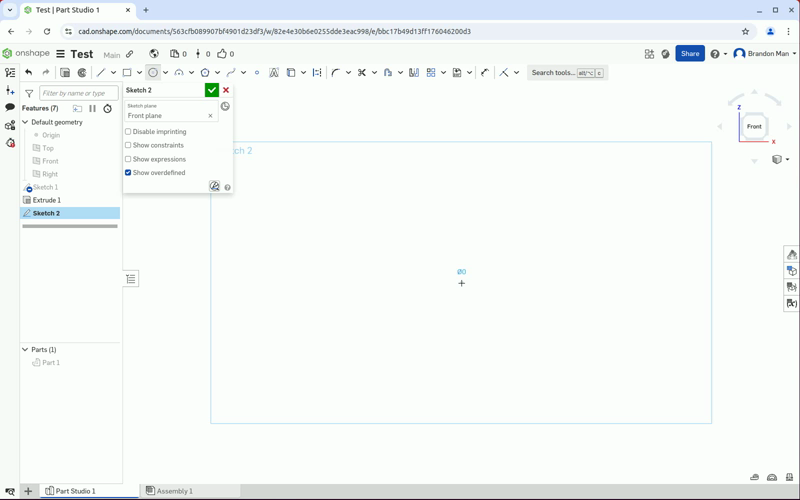
mouse_move(473, 282)
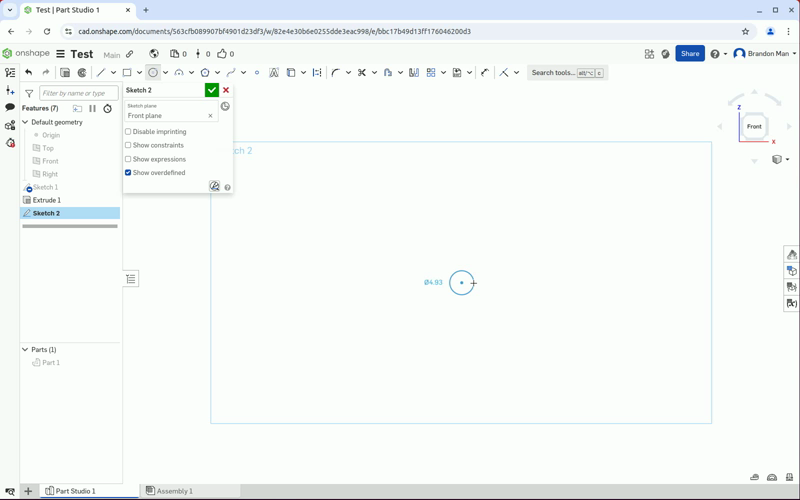
click(473, 282)
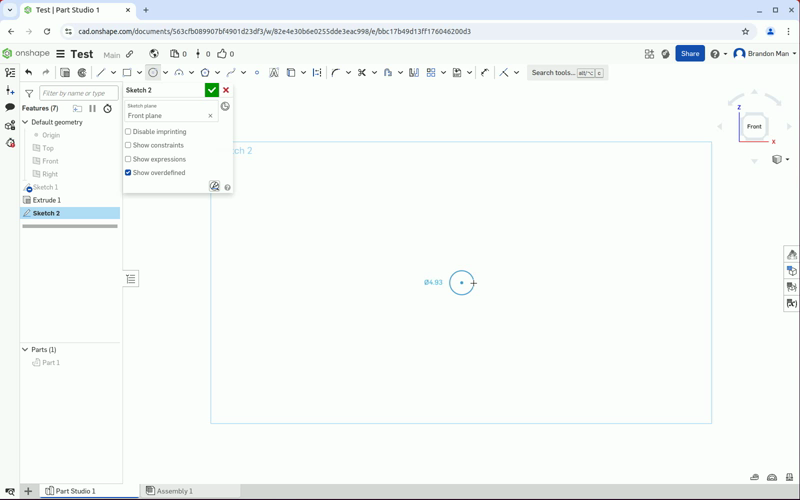
key(esc)
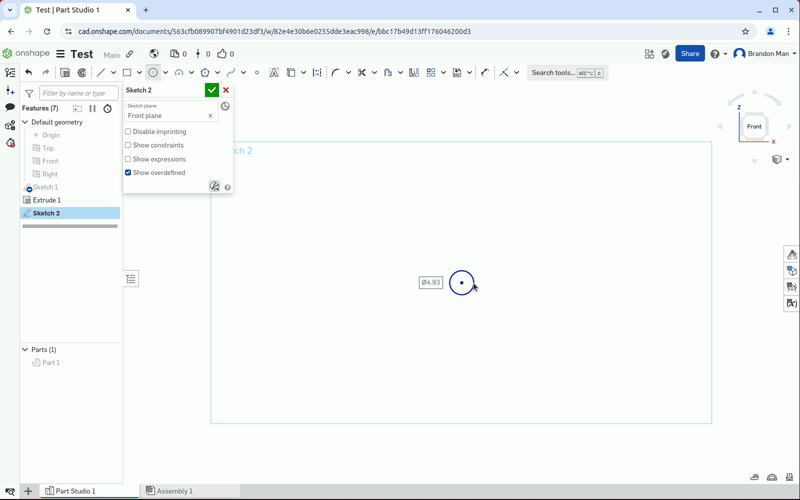
key(c)
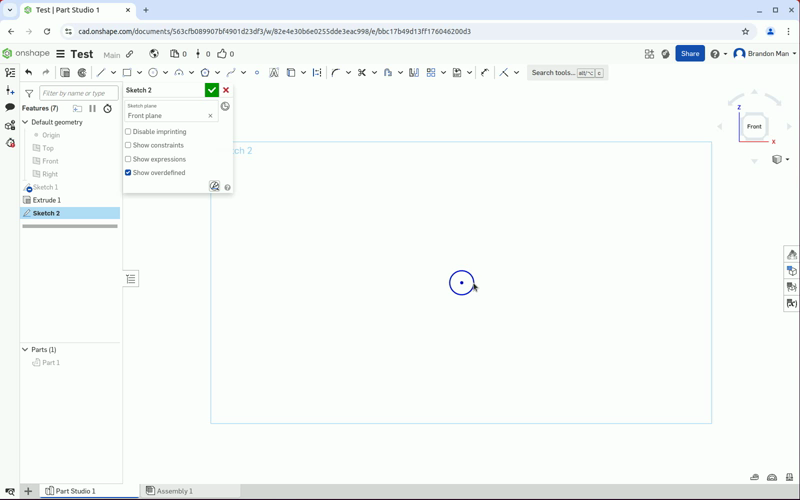
key_down(shift)
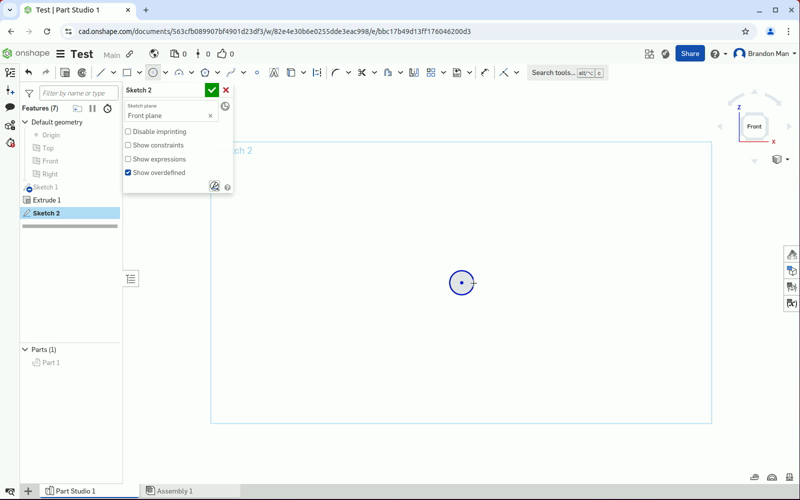
mouse_move(461, 282)
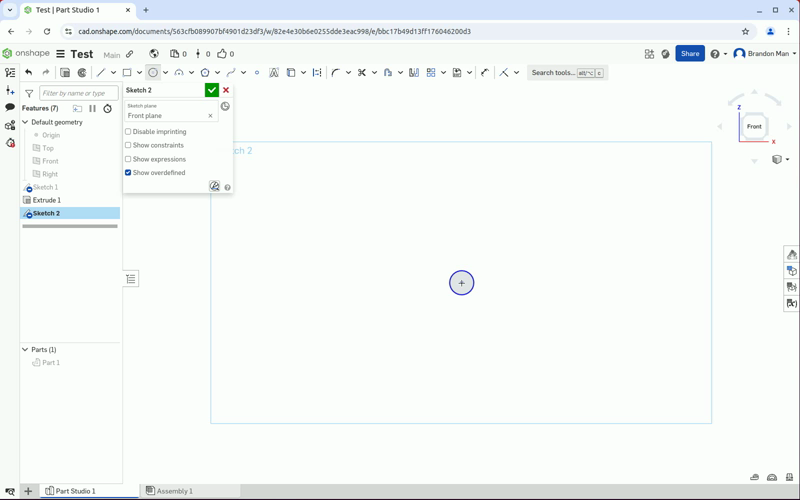
click(461, 282)
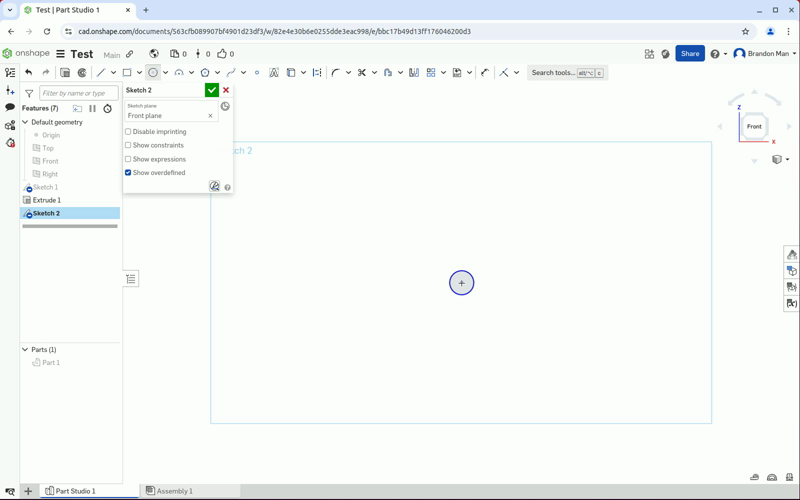
key_up(shift)
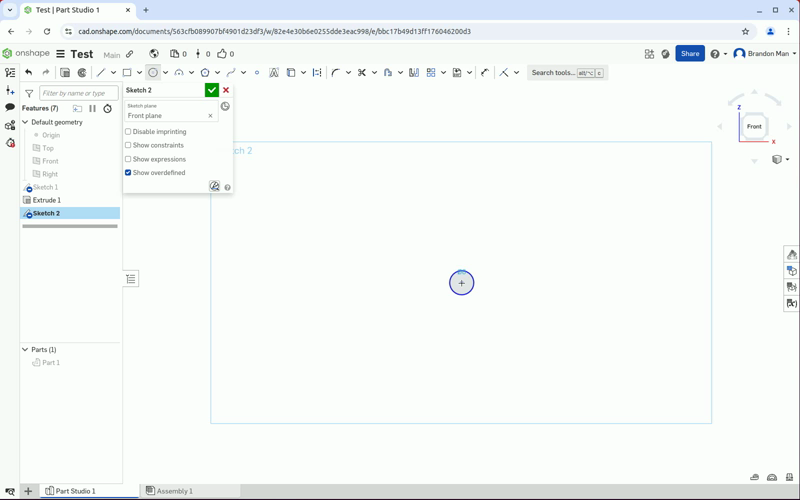
mouse_move(471, 282)
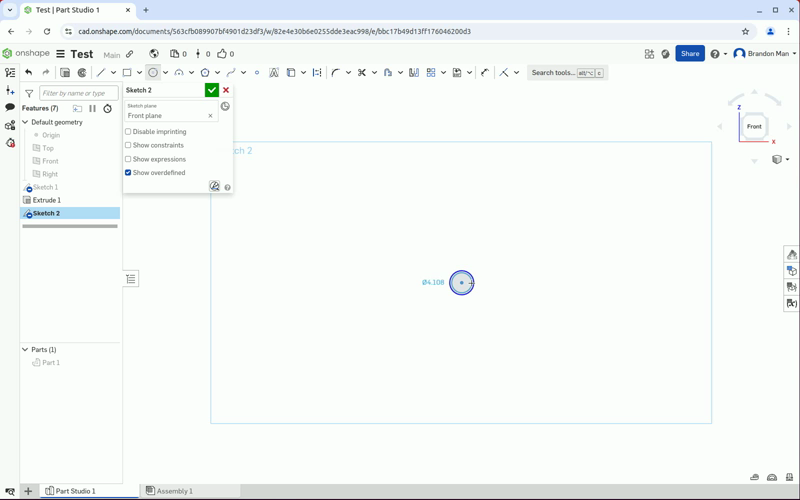
scroll(6)
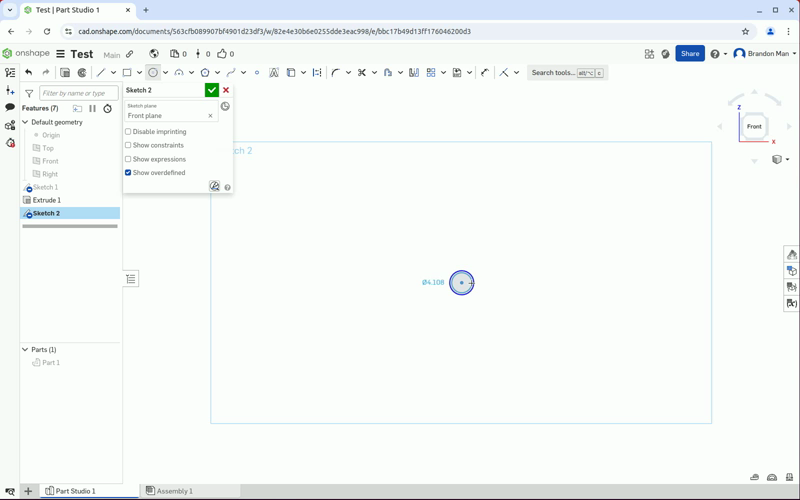
scroll(6)
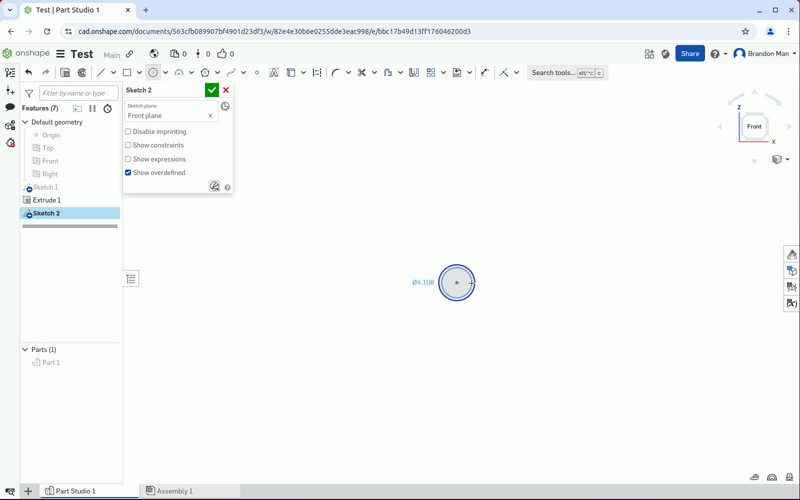
scroll(6)
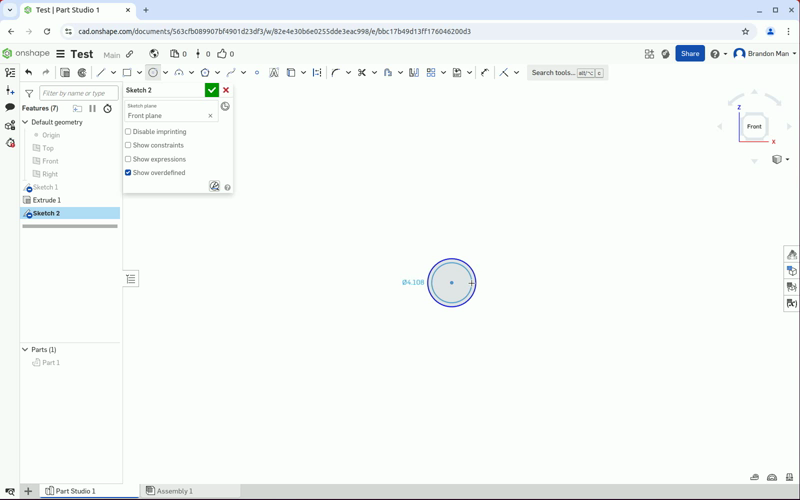
scroll(6)
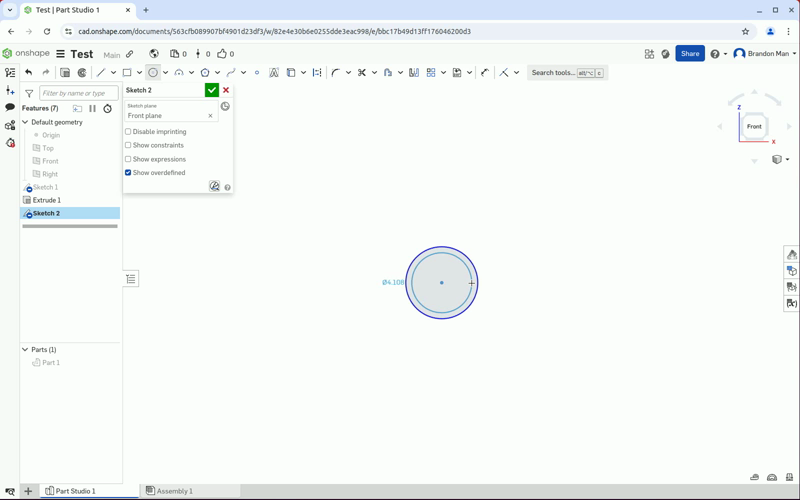
scroll(6)
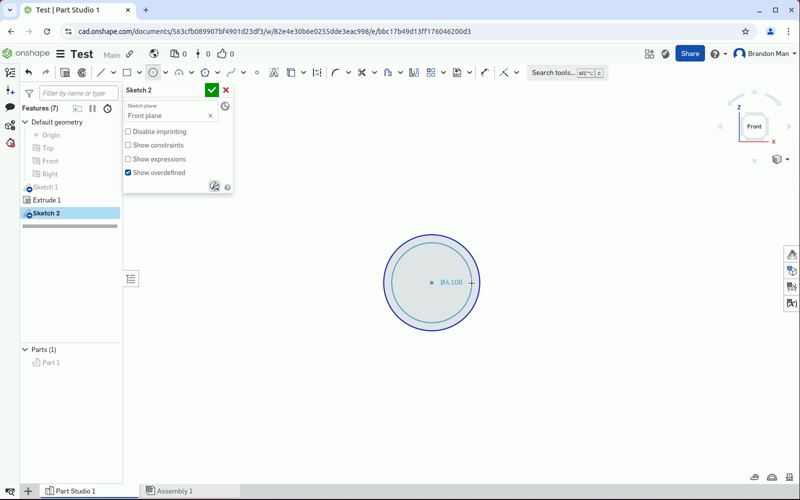
scroll(6)
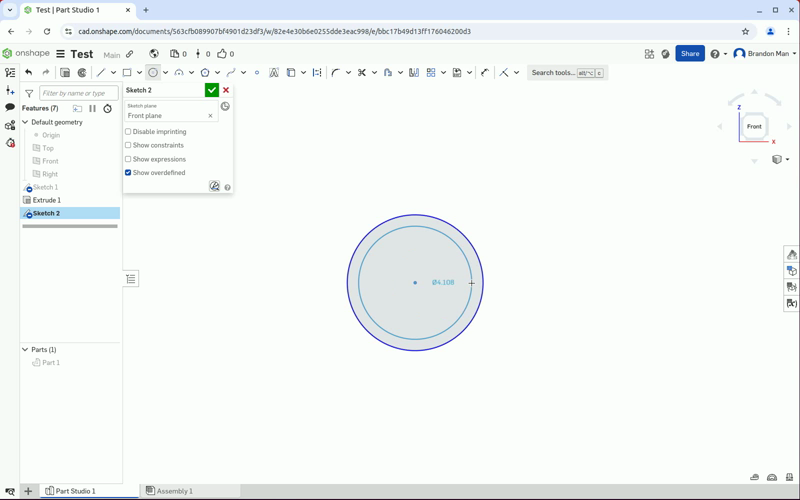
scroll(6)
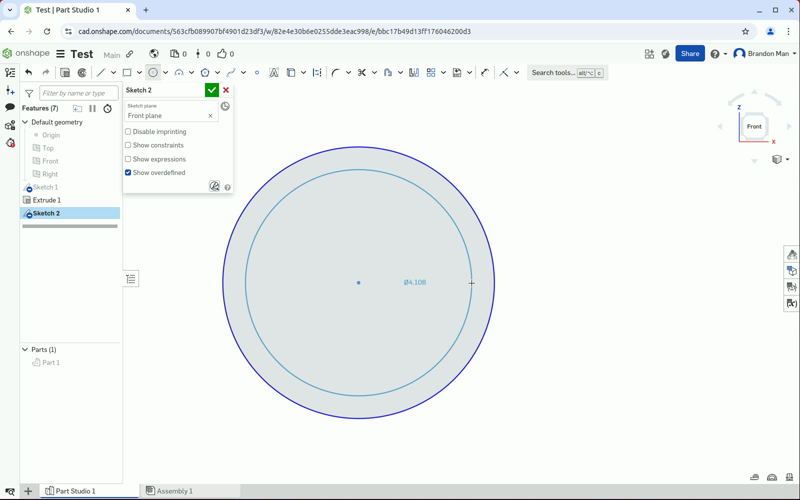
click(471, 282)
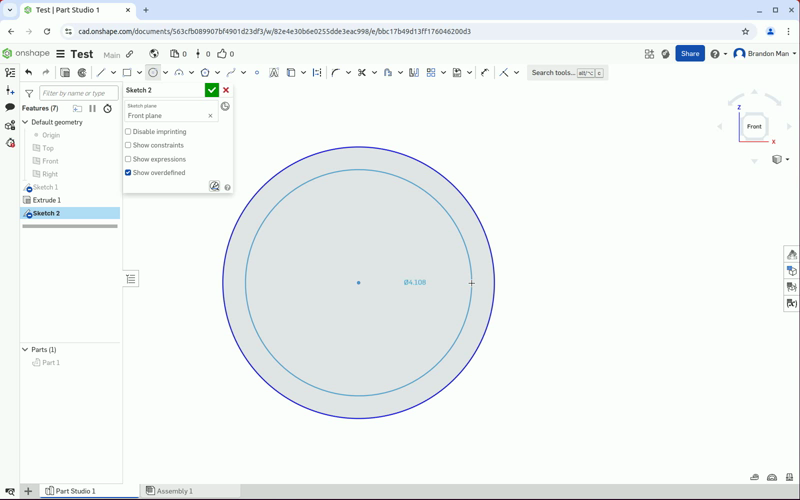
scroll(-6)
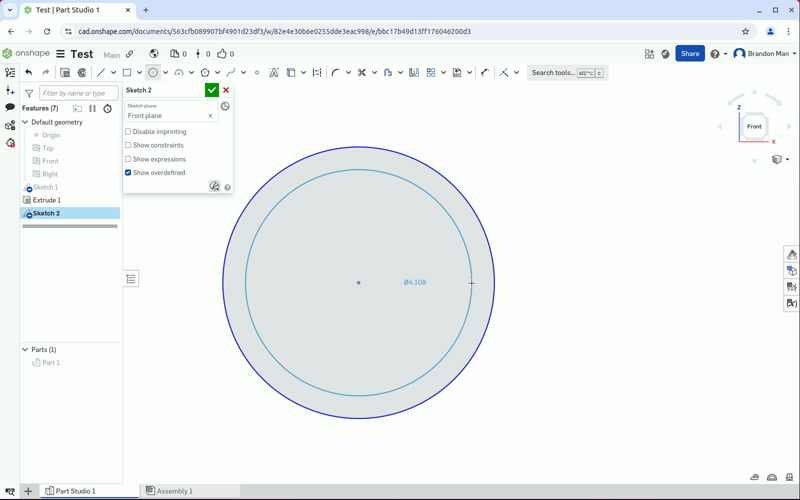
scroll(-6)
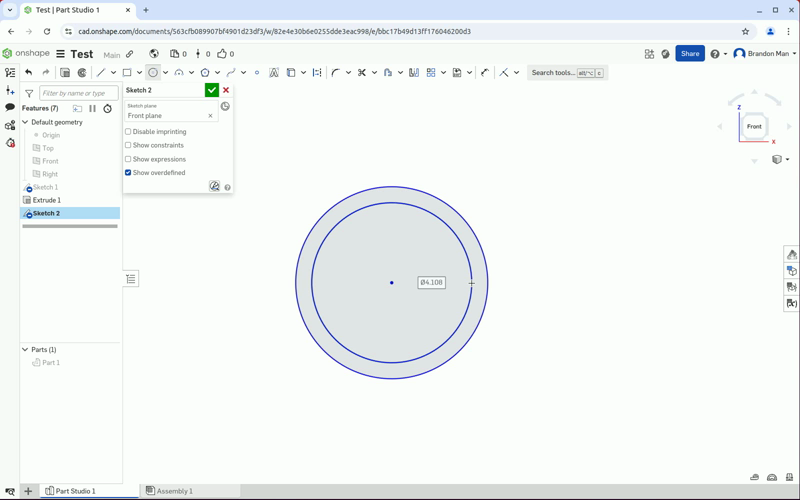
scroll(-6)
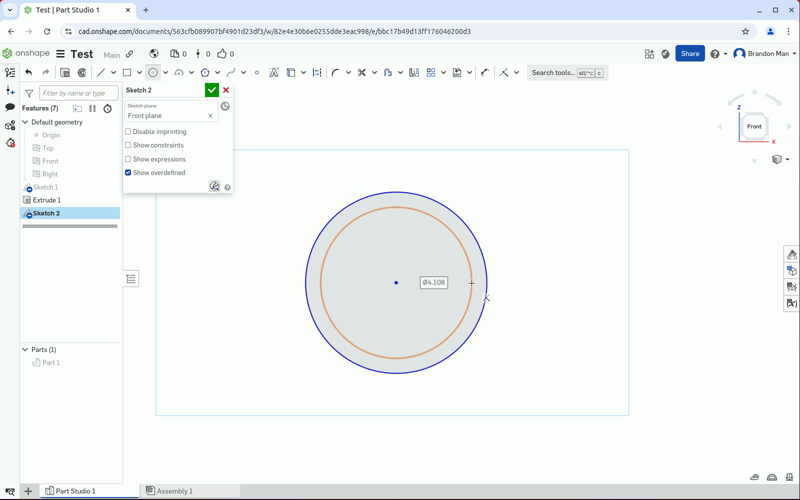
scroll(-6)
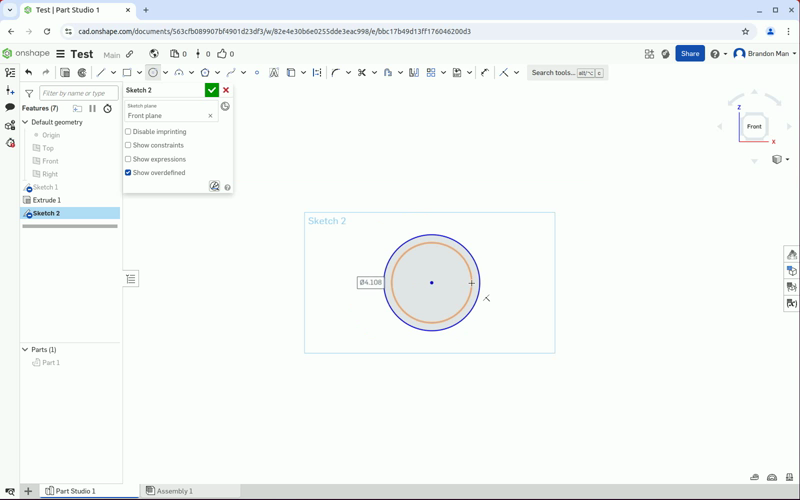
scroll(-6)
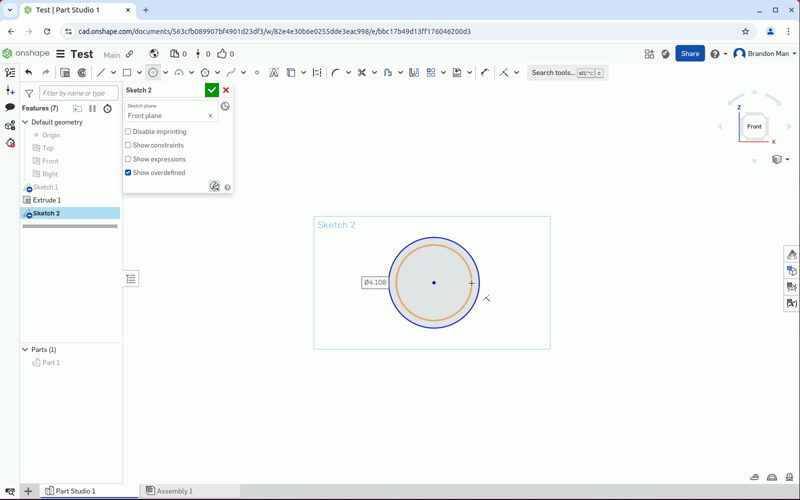
scroll(-6)
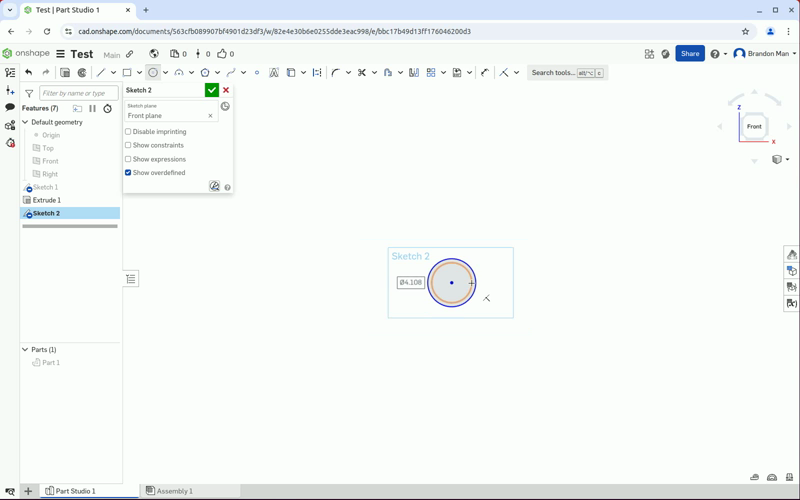
scroll(-6)
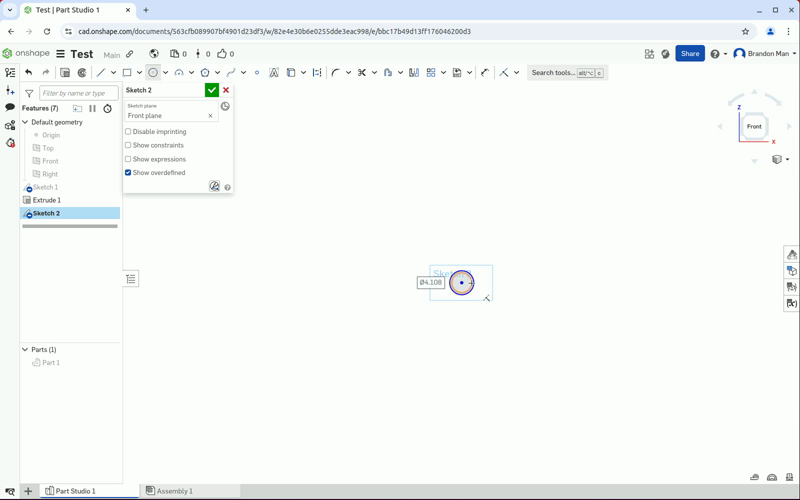
key(esc)
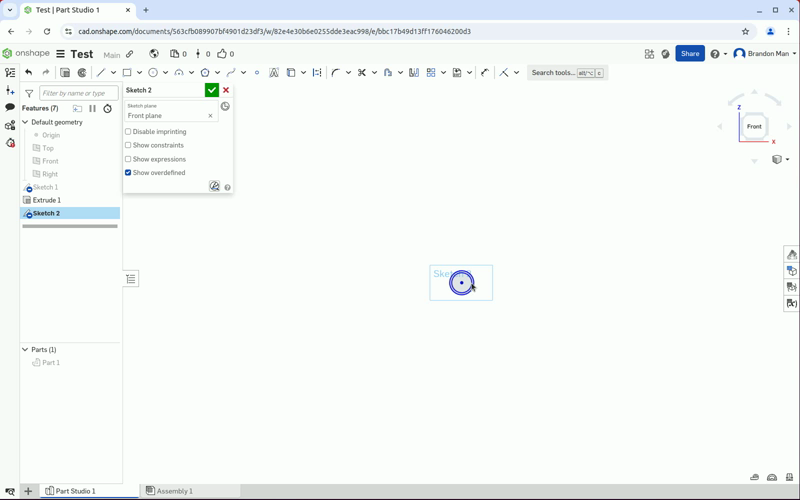
mouse_move(455, 291)
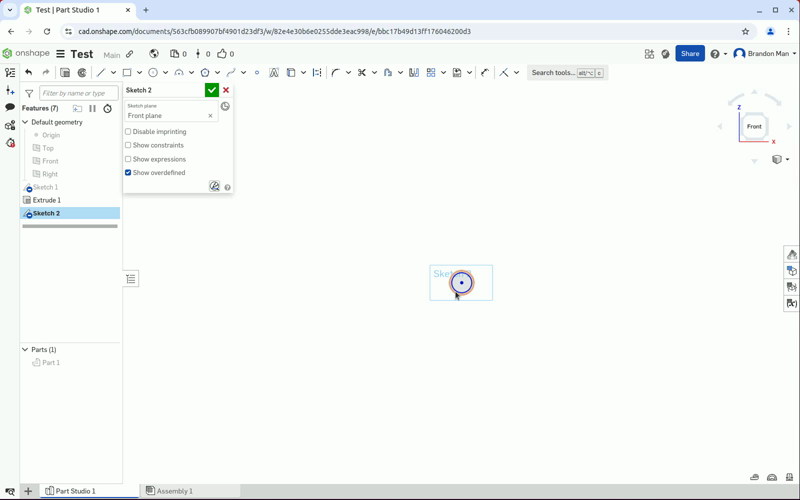
scroll(6)
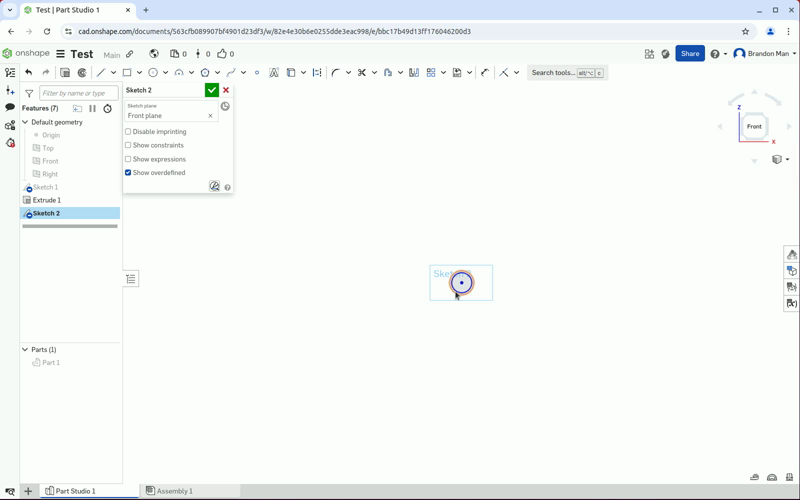
scroll(6)
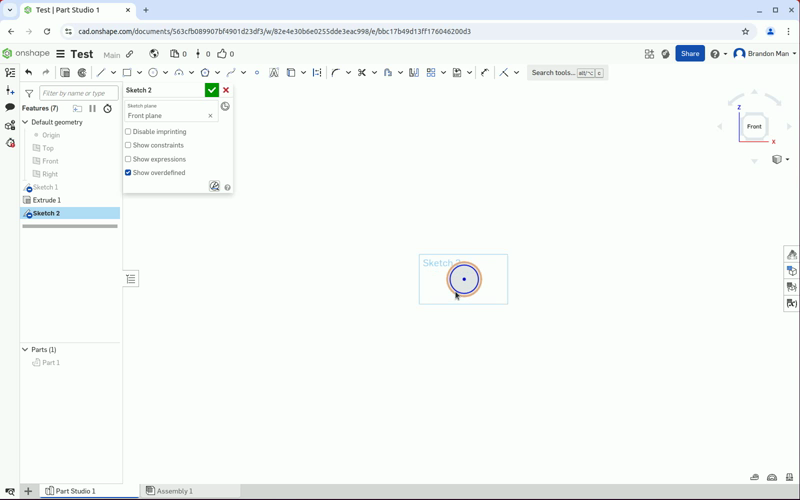
scroll(6)
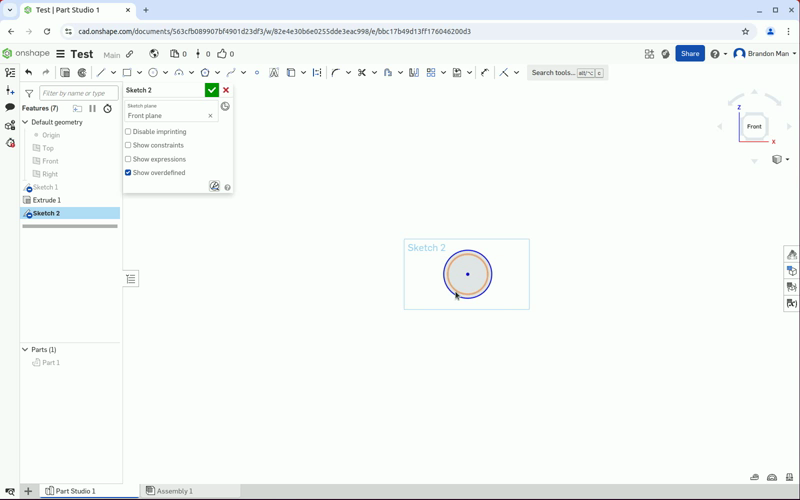
scroll(6)
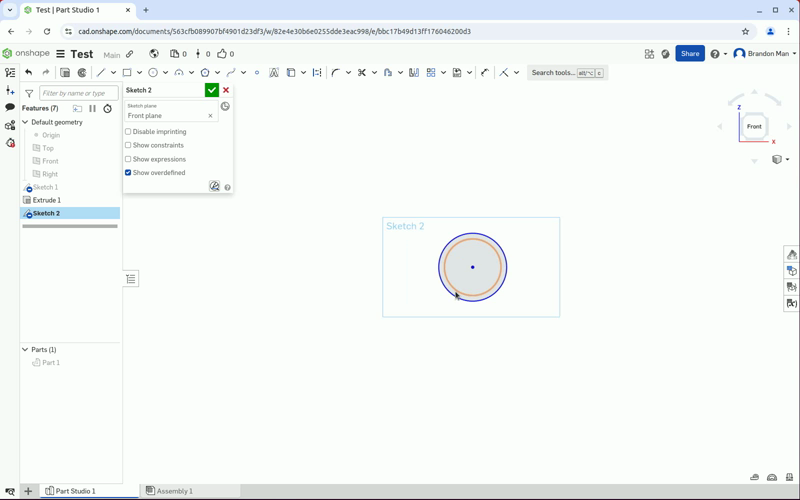
scroll(6)
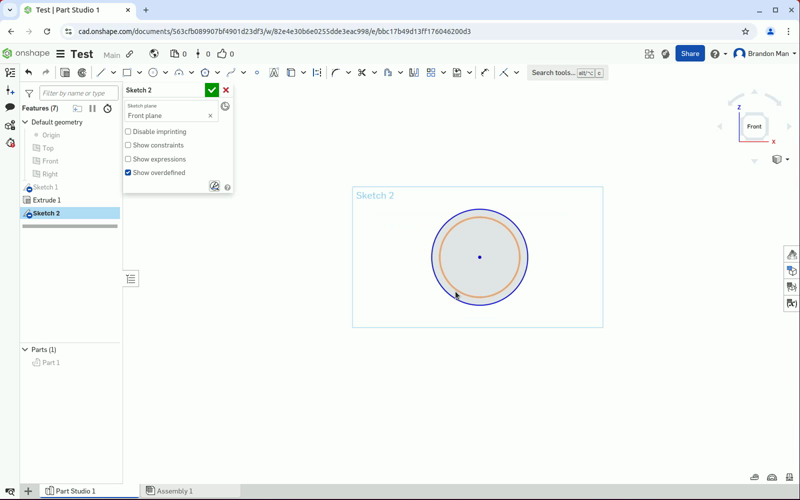
scroll(6)
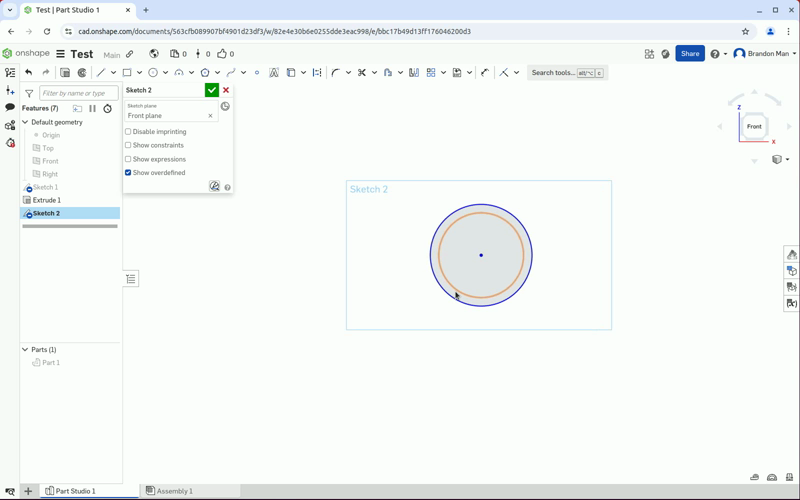
scroll(6)
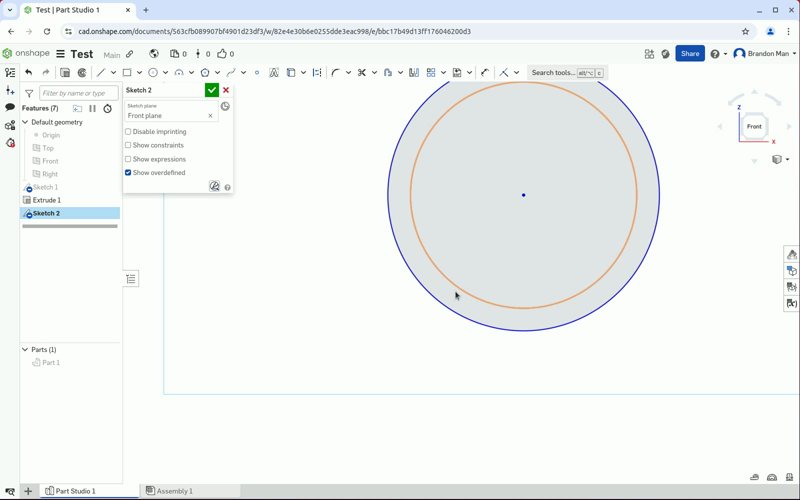
click(455, 291)
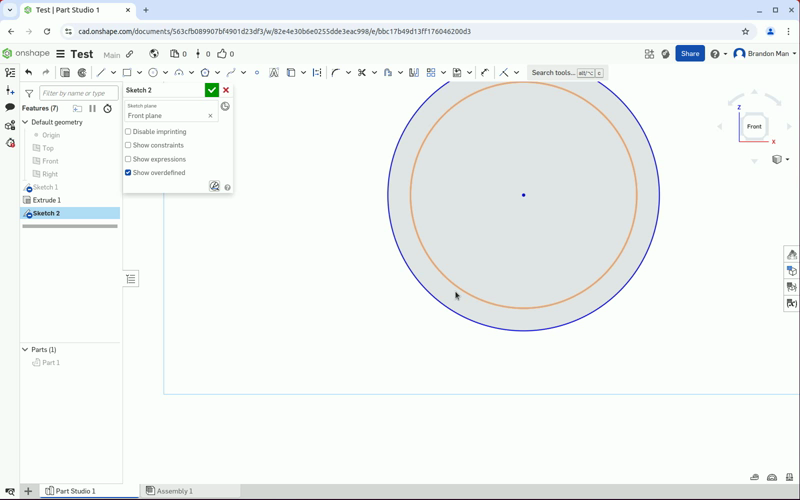
scroll(-6)
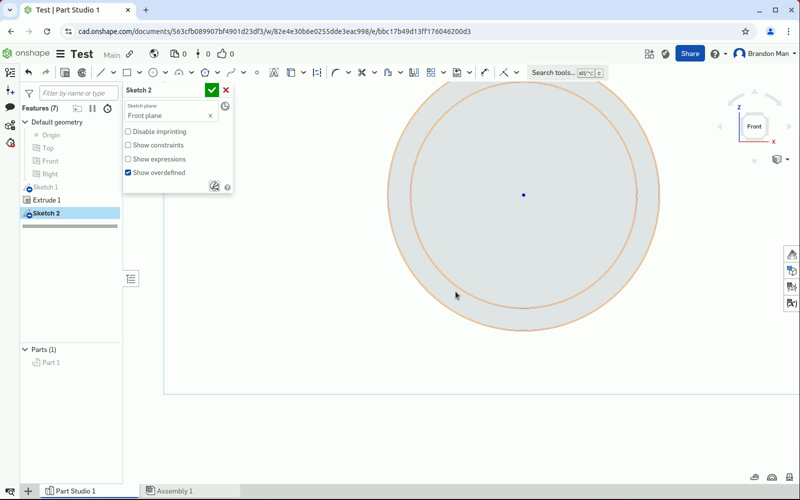
scroll(-6)
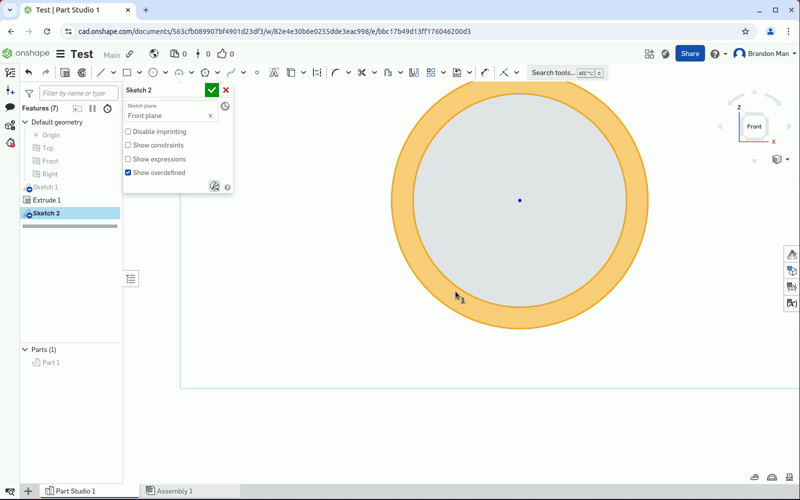
scroll(-6)
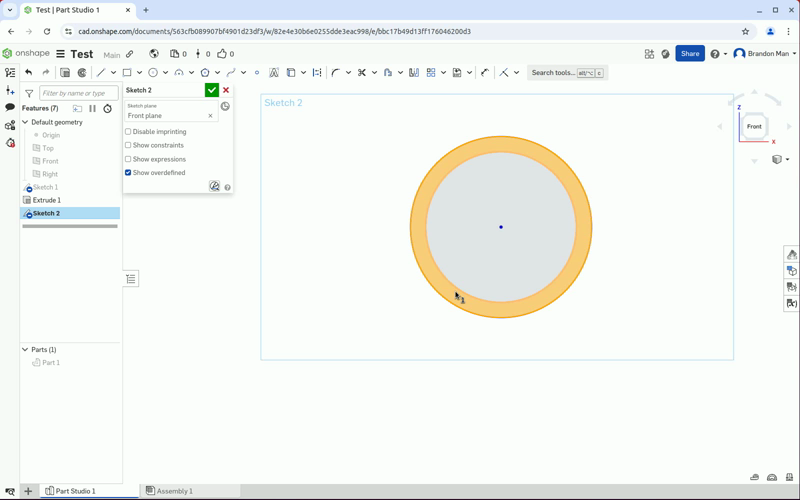
scroll(-6)
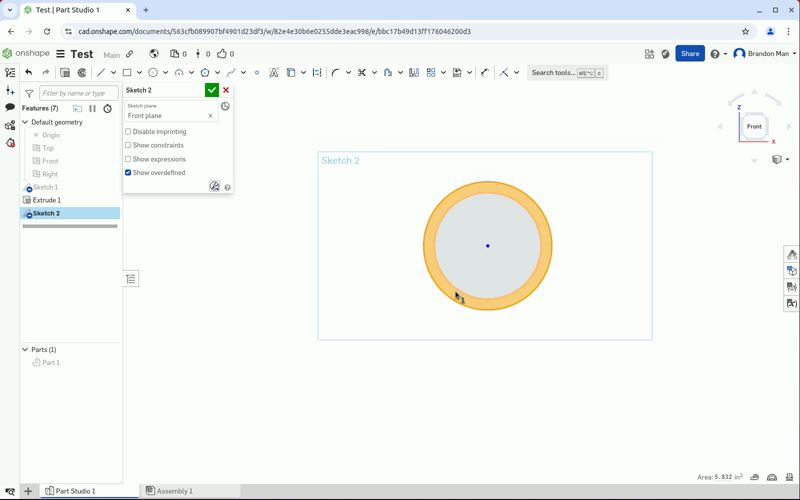
scroll(-6)
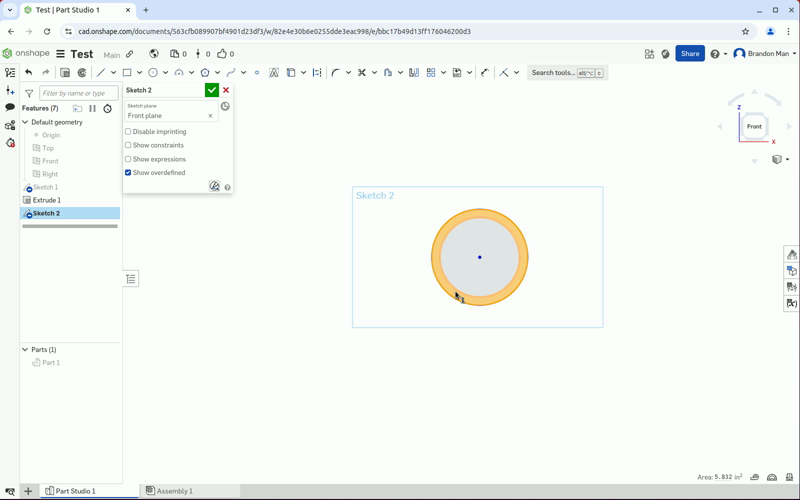
scroll(-6)
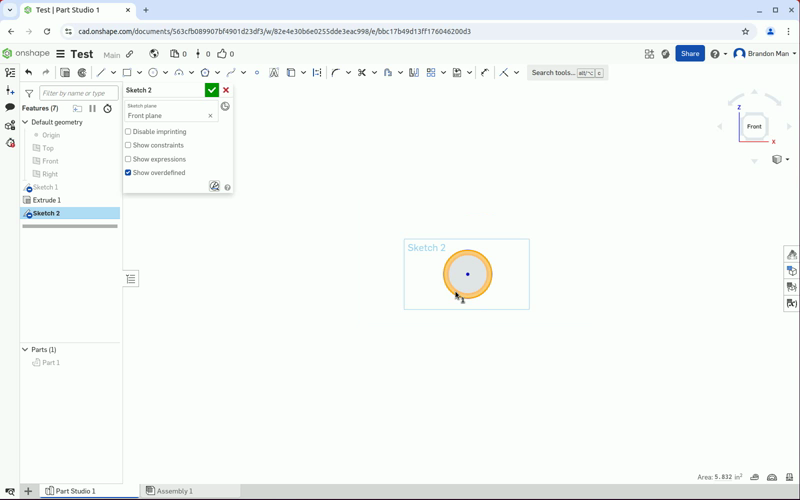
scroll(-6)
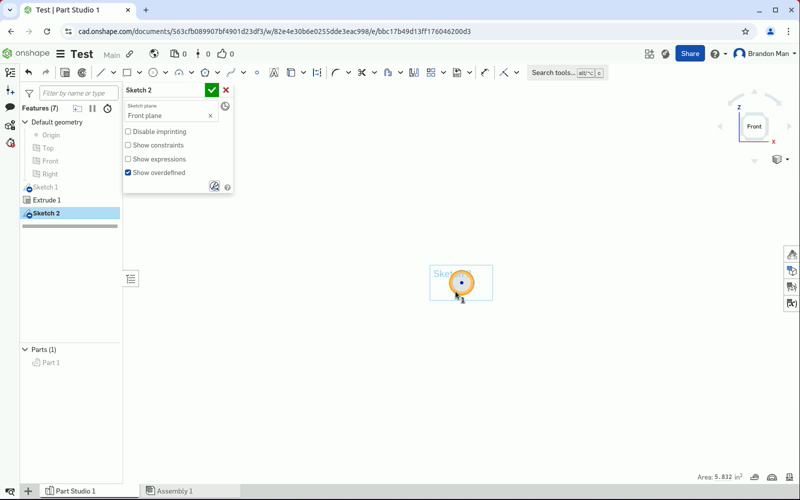
mouse_move(73, 352)
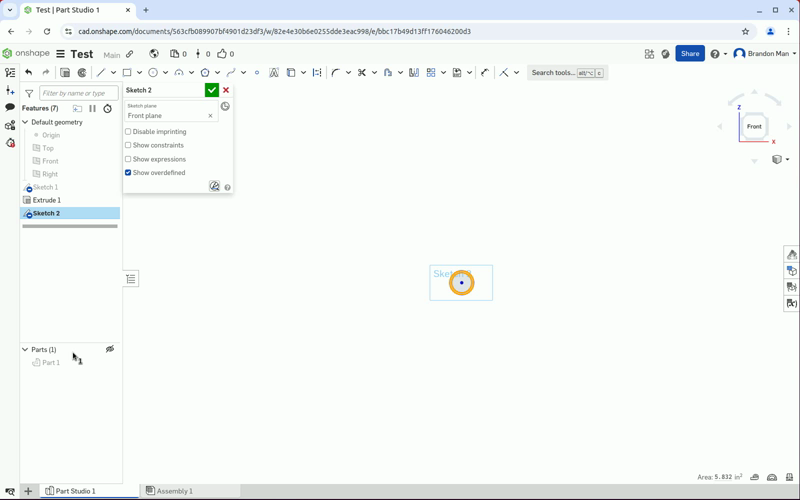
key(shift+y)
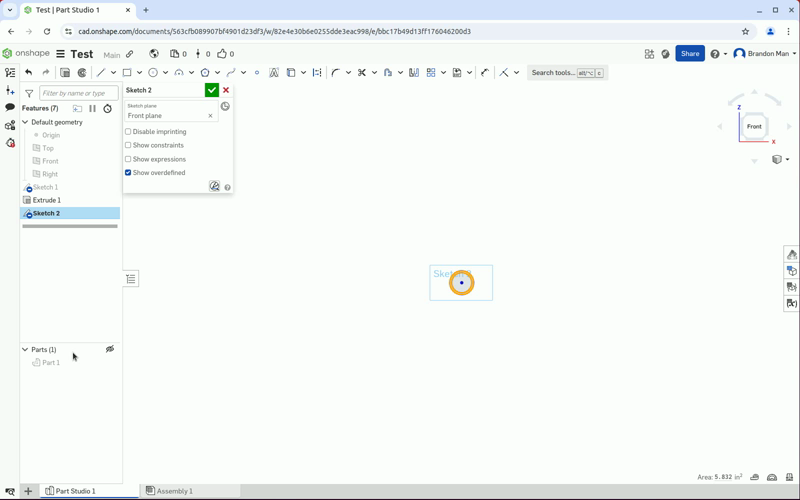
key(shift+e)
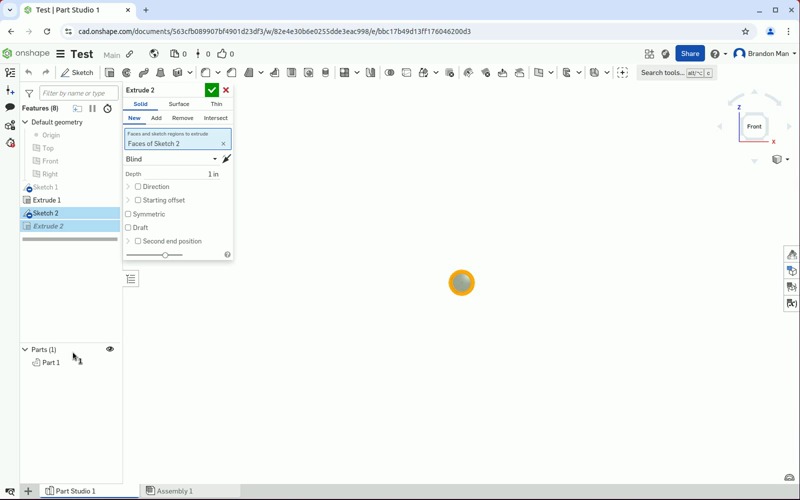
mouse_move(143, 106)
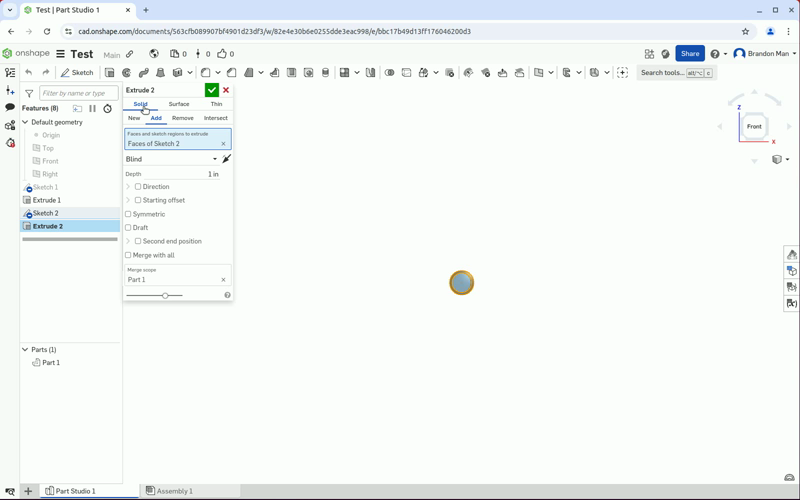
click(143, 106)
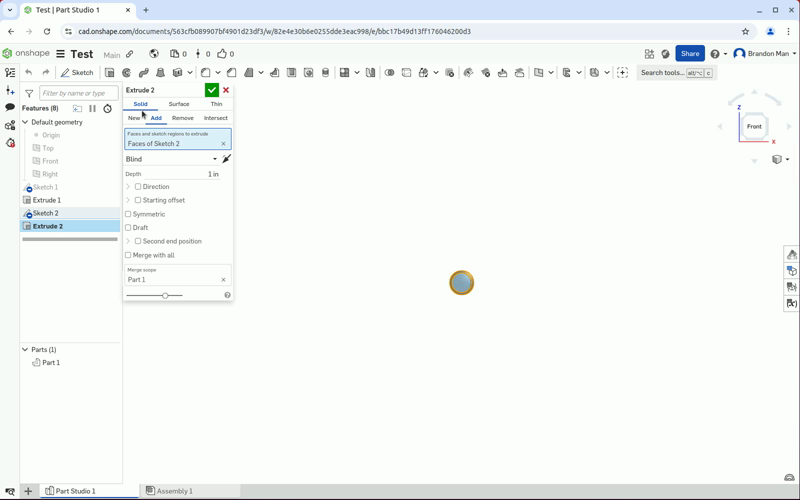
mouse_move(137, 120)
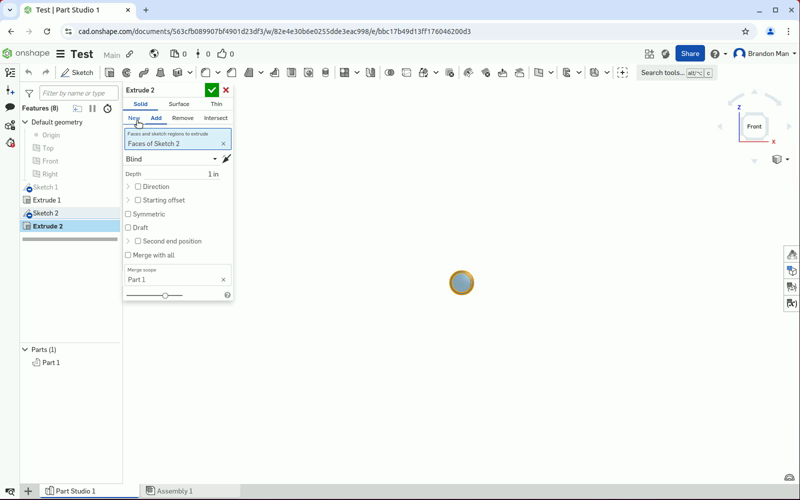
click(137, 120)
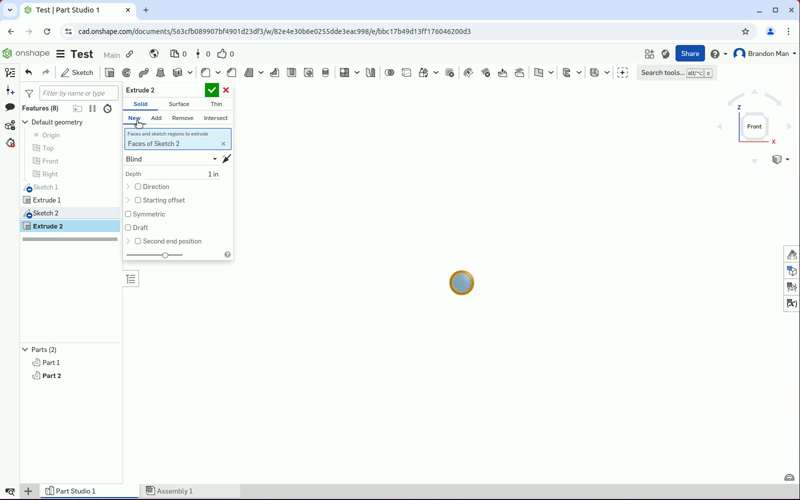
key(tab, 4)
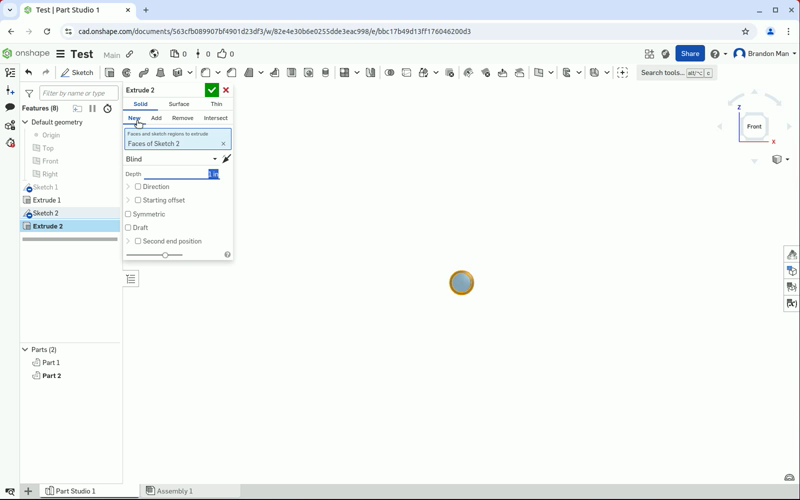
text(-23.108)
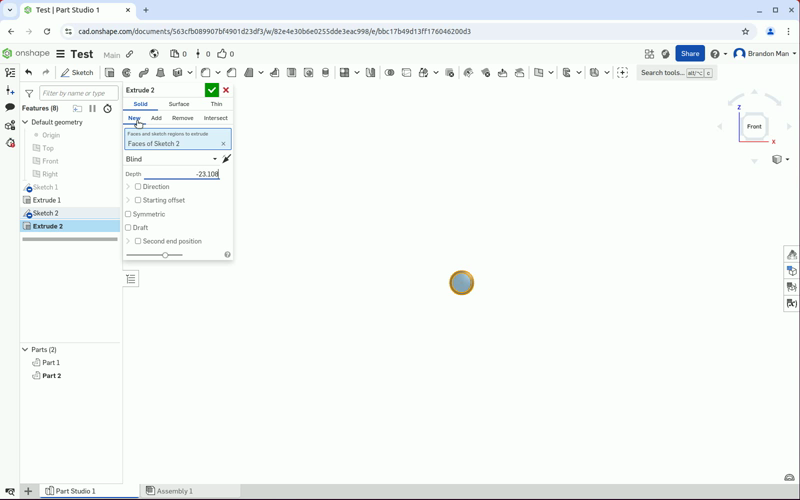
key(enter)
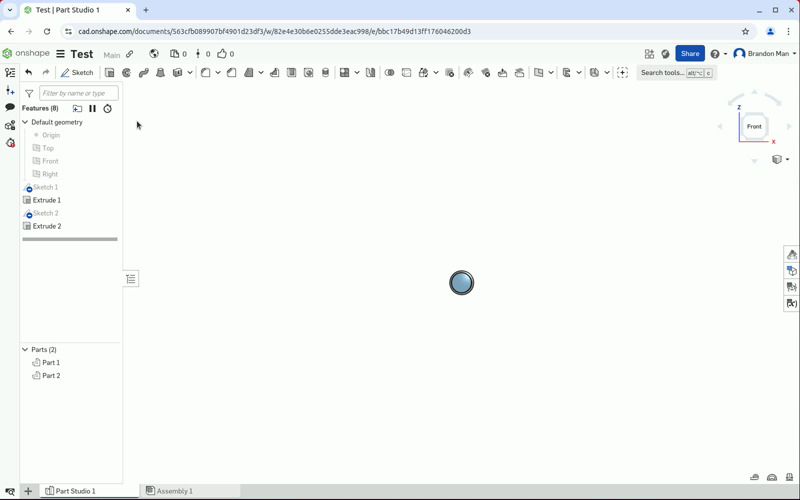
key(shift+h)
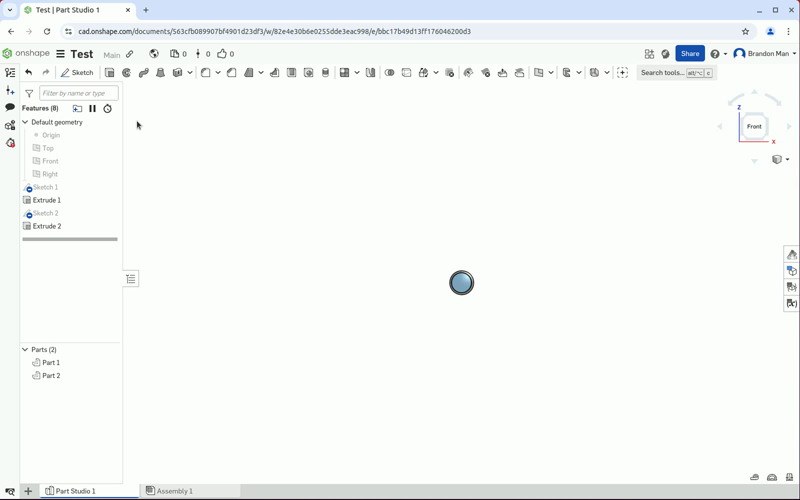
key(shift+h)
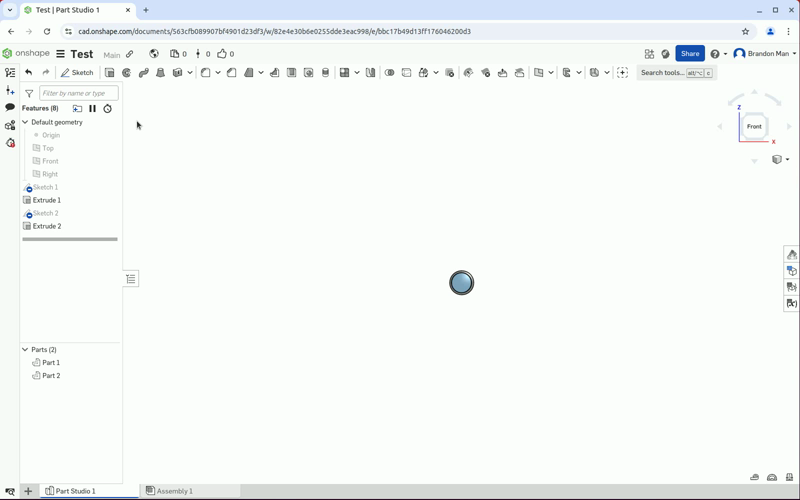
mouse_move(73, 189)
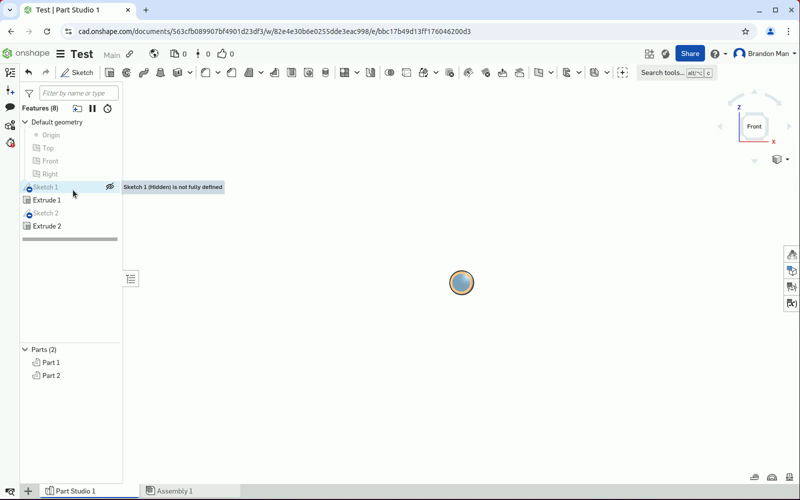
click(73, 189)
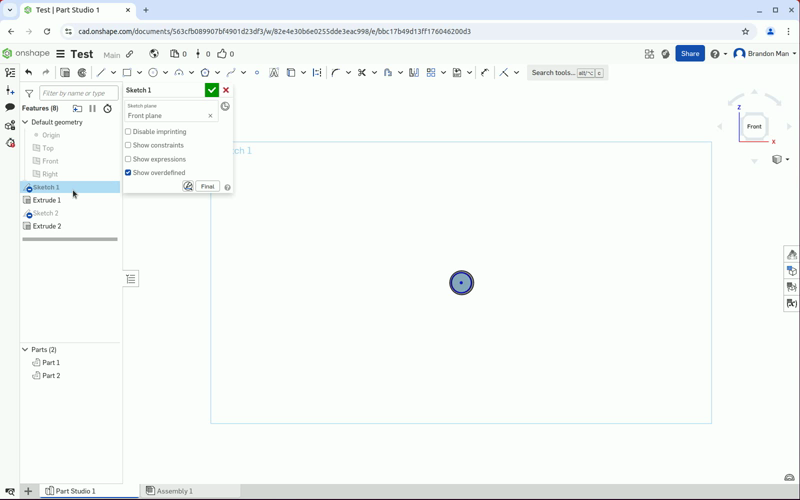
mouse_move(229, 92)
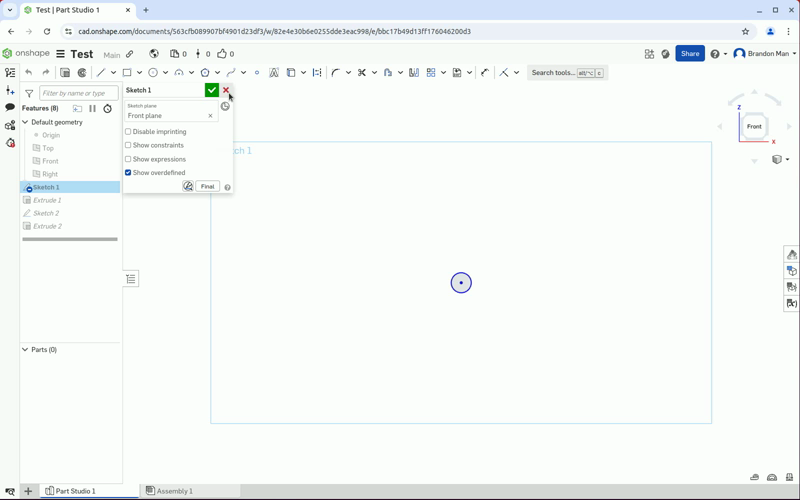
click(229, 92)
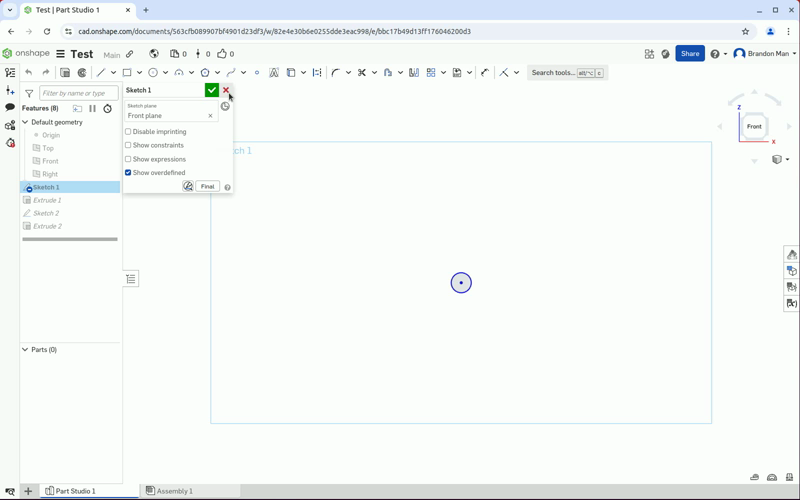
key(shift+s)
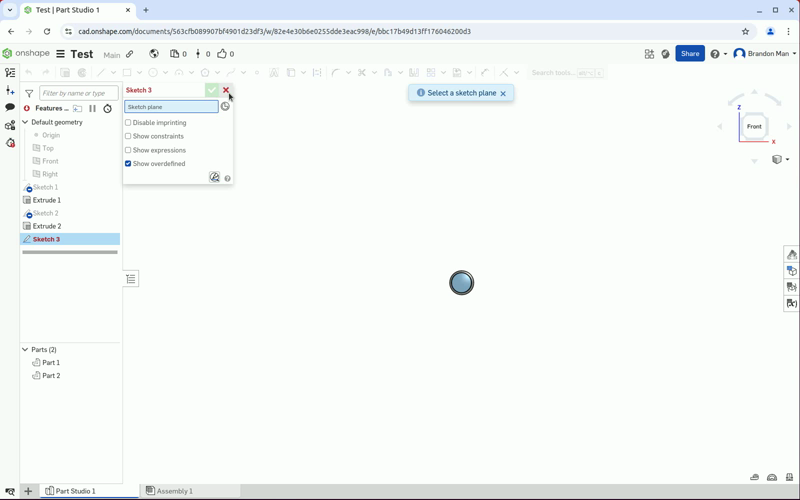
mouse_move(73, 163)
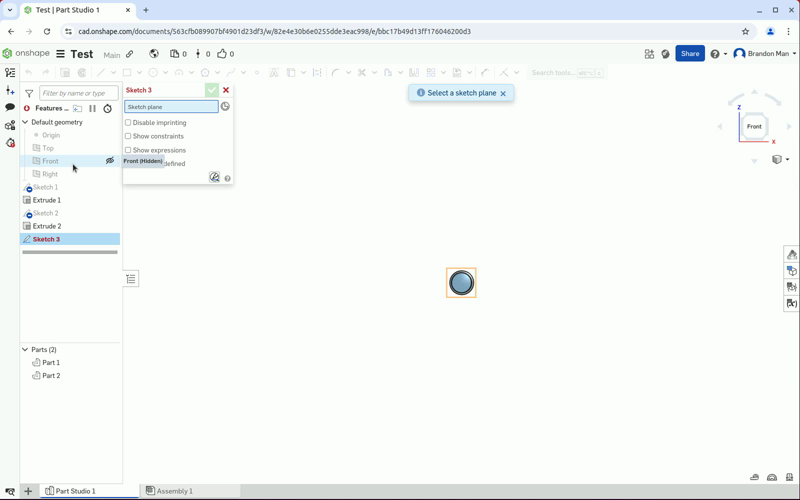
click(73, 163)
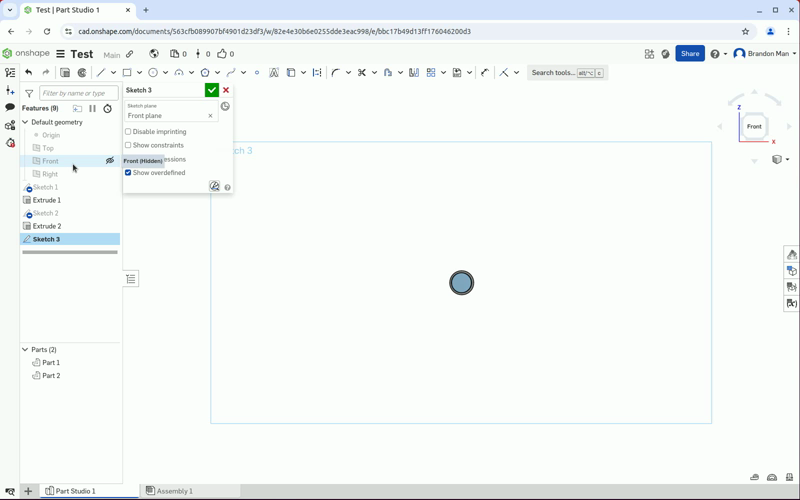
mouse_move(73, 352)
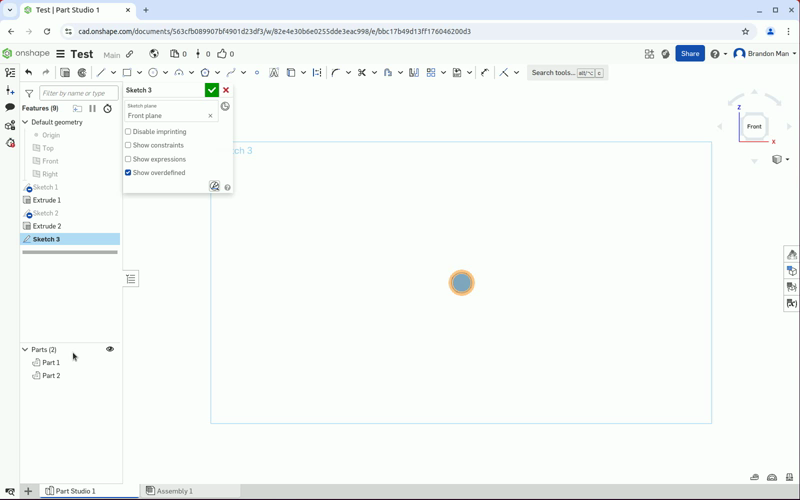
key(y)
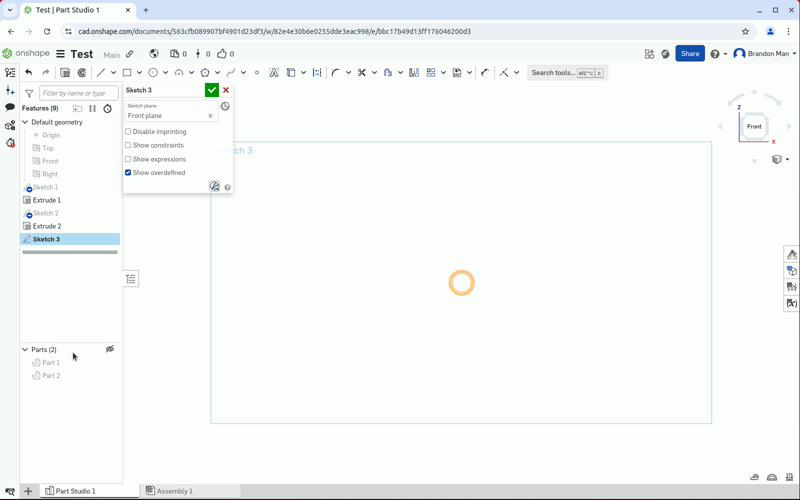
key(c)
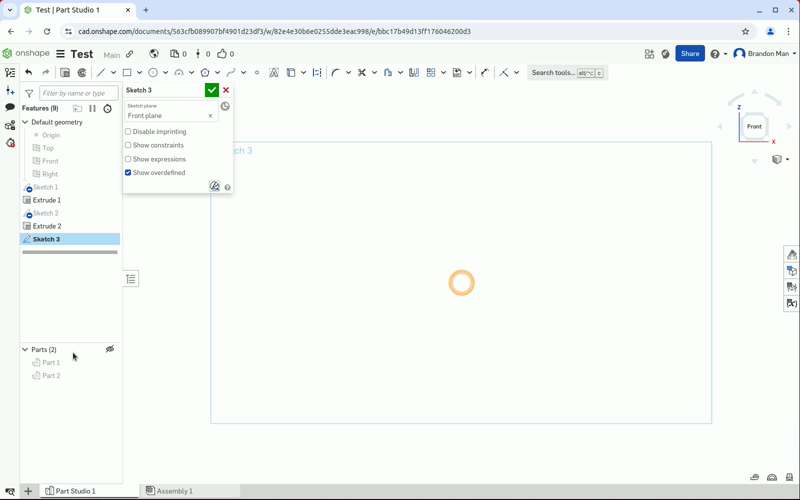
key_down(shift)
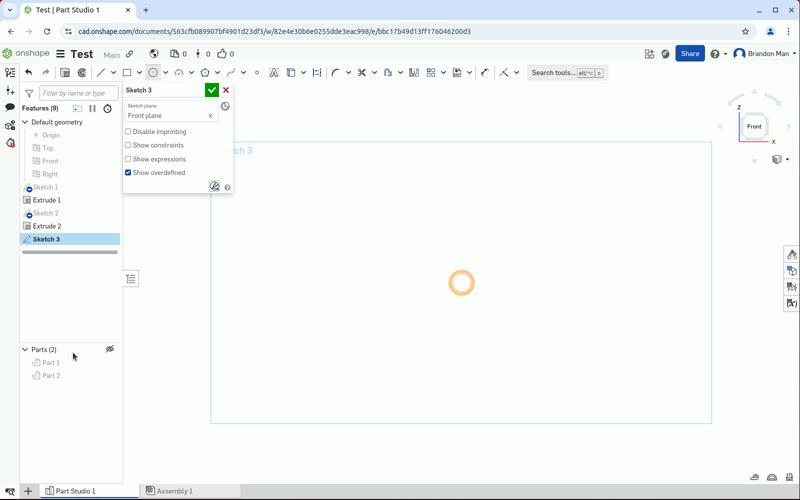
mouse_move(461, 282)
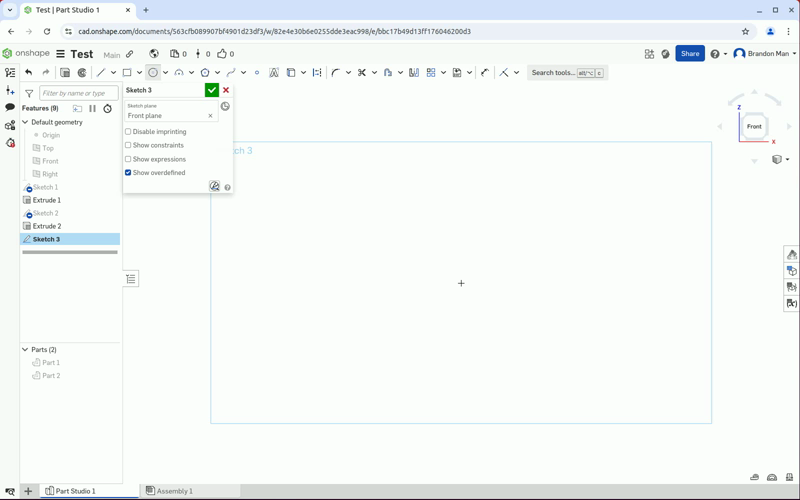
click(461, 282)
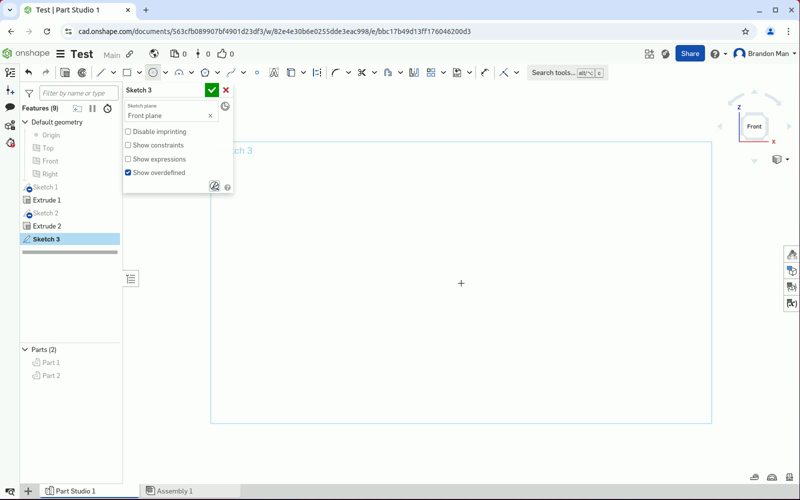
key_up(shift)
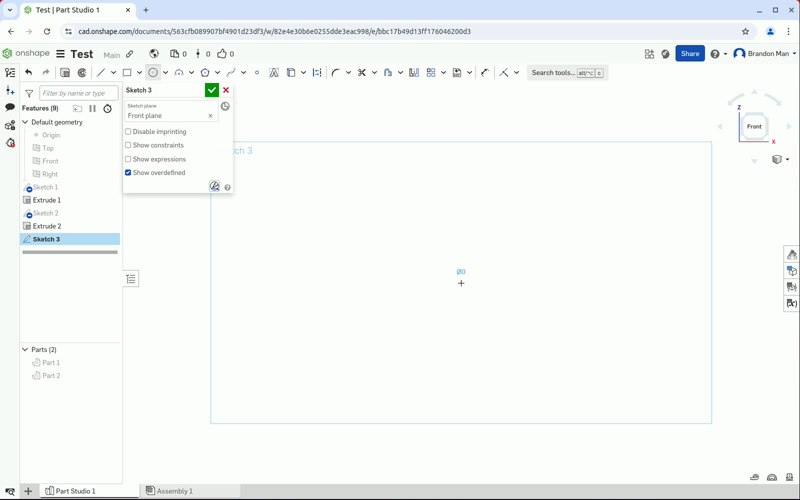
mouse_move(471, 282)
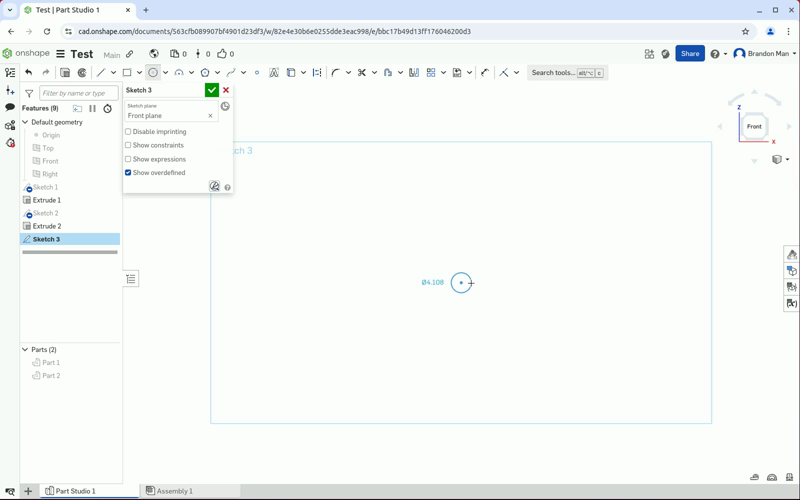
click(471, 282)
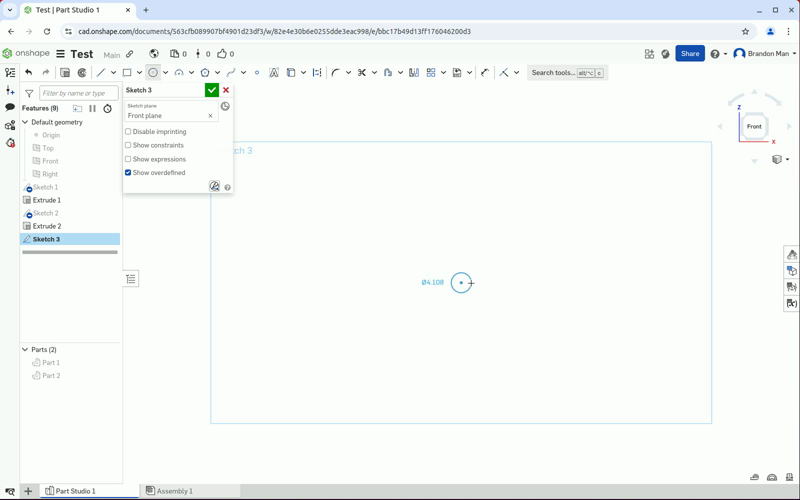
key(esc)
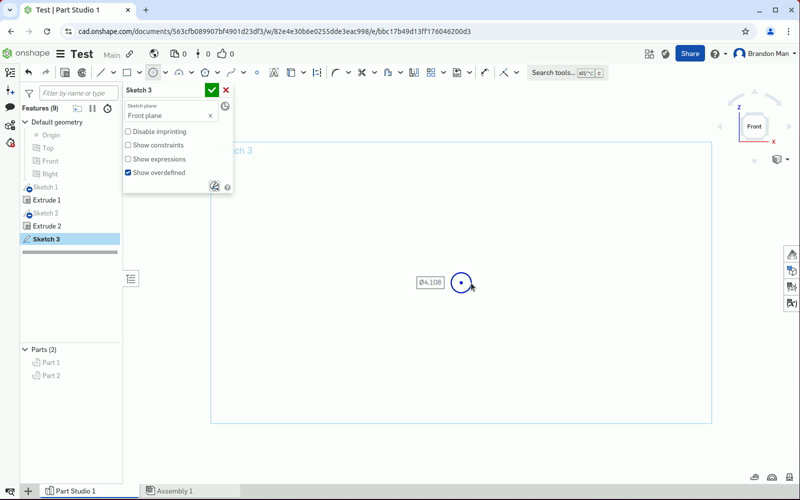
mouse_move(468, 284)
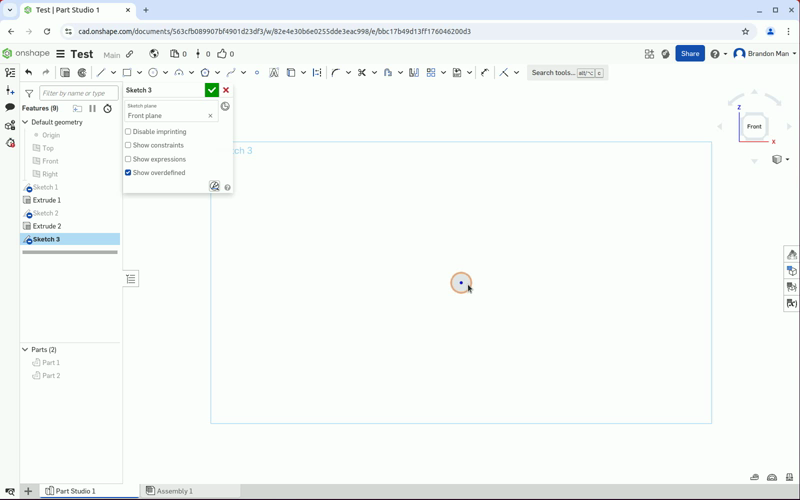
scroll(6)
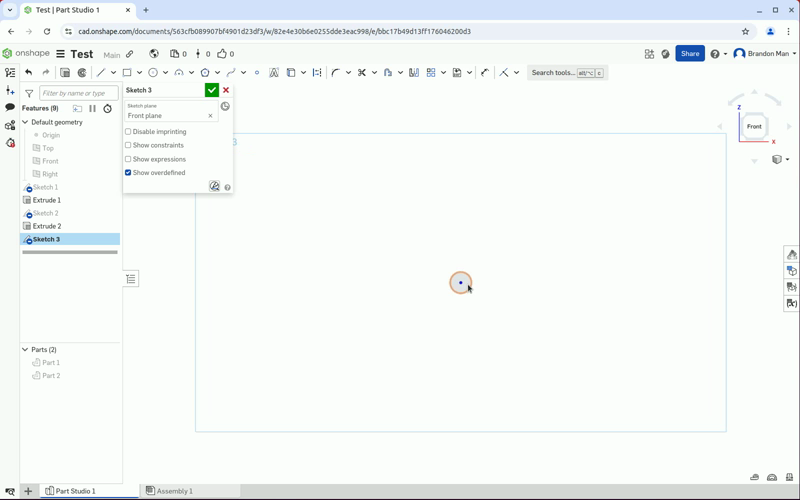
scroll(6)
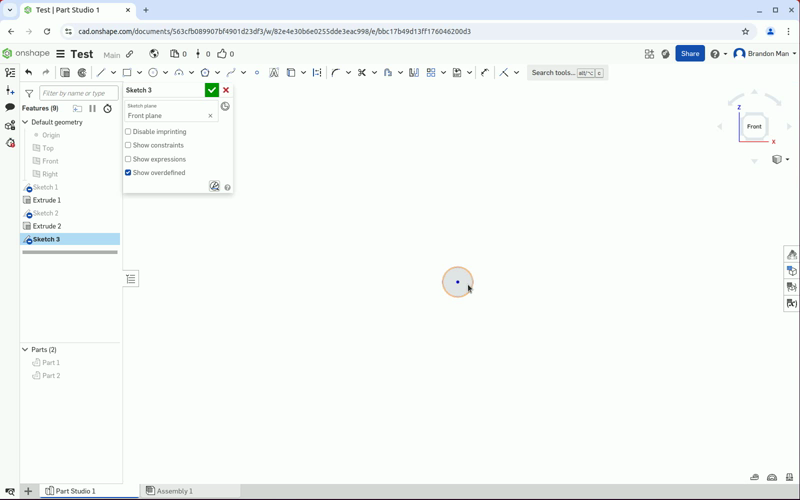
scroll(6)
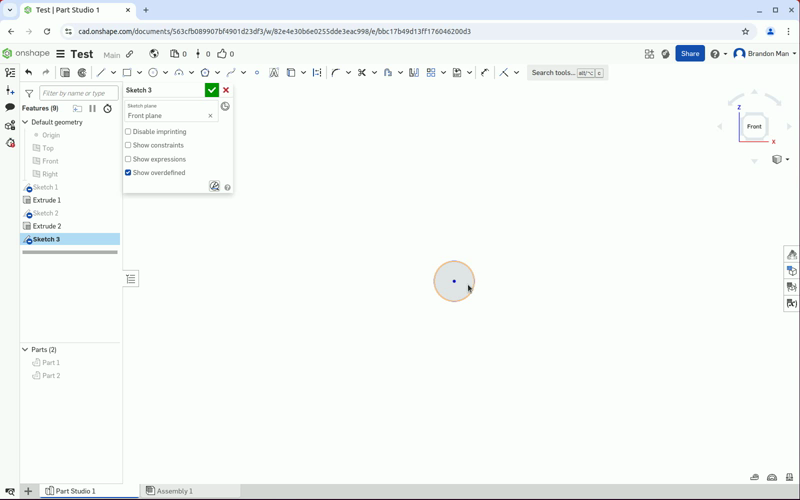
scroll(6)
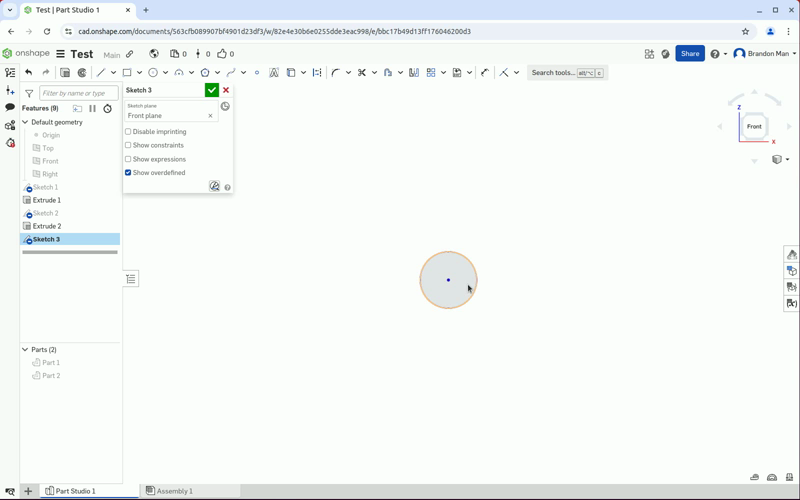
scroll(6)
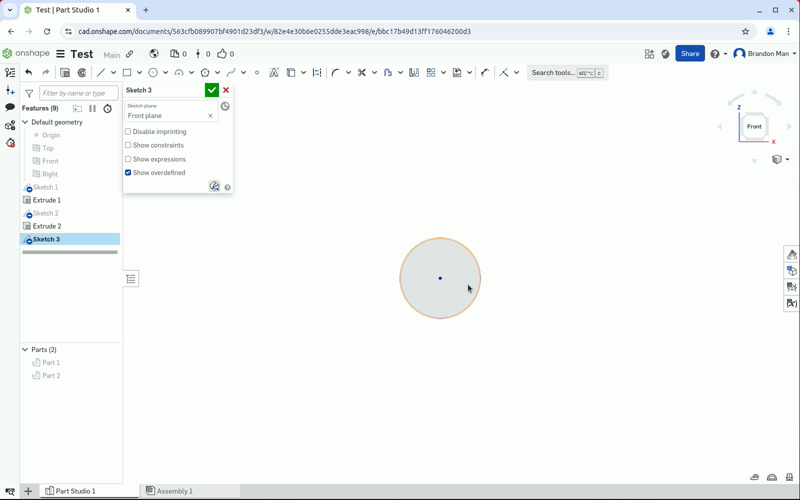
scroll(6)
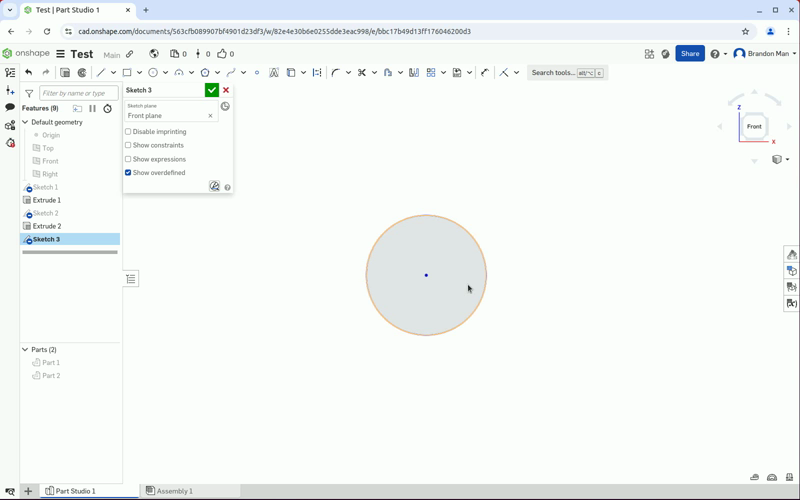
scroll(6)
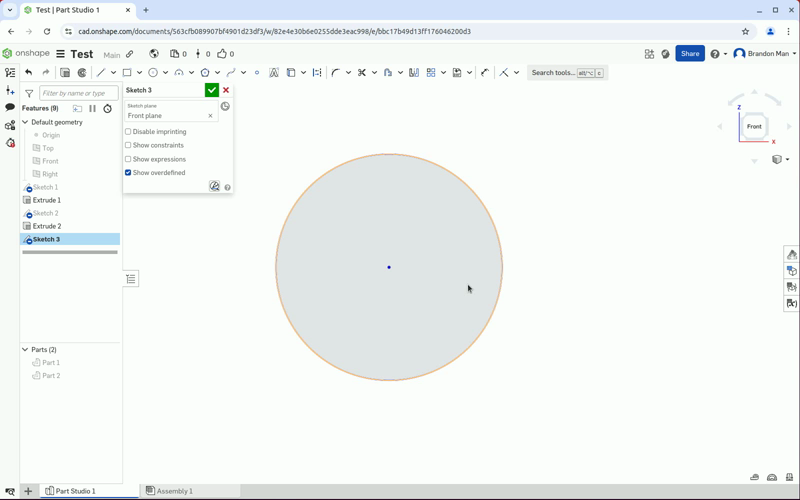
click(468, 284)
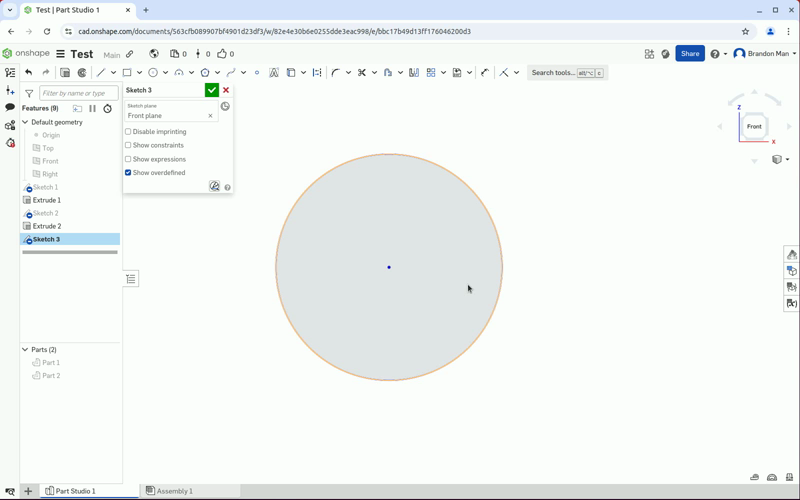
scroll(-6)
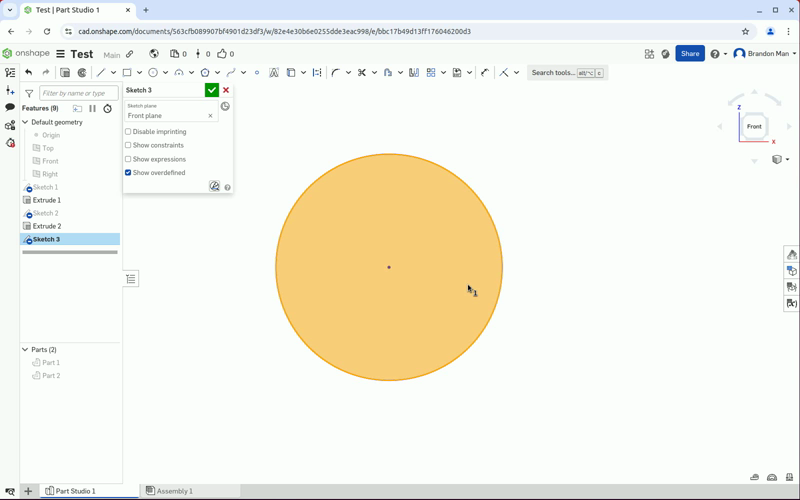
scroll(-6)
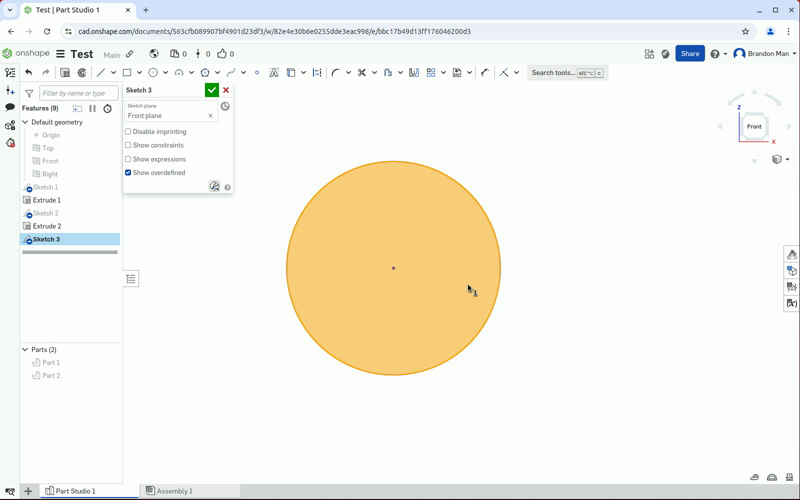
scroll(-6)
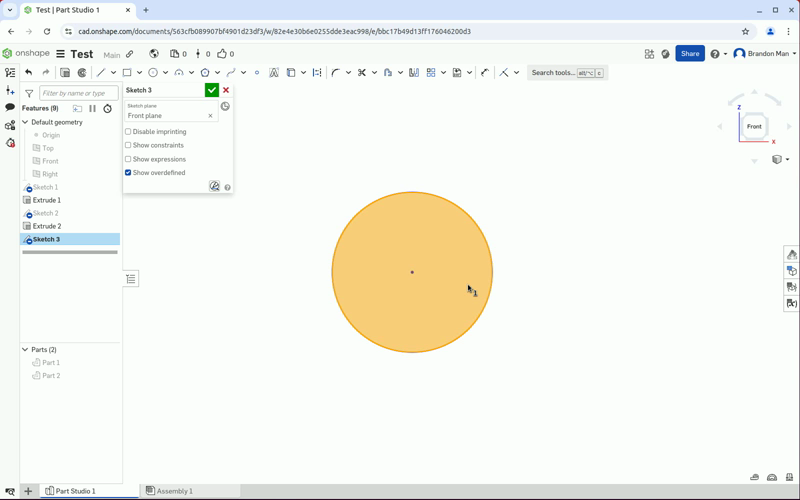
scroll(-6)
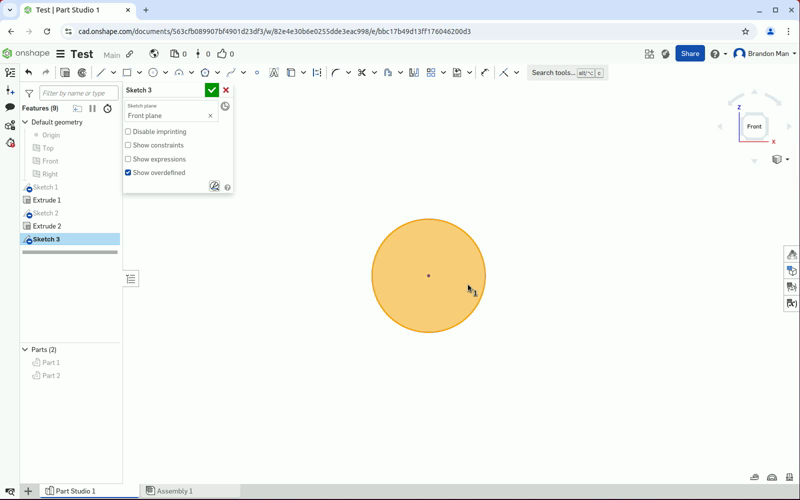
scroll(-6)
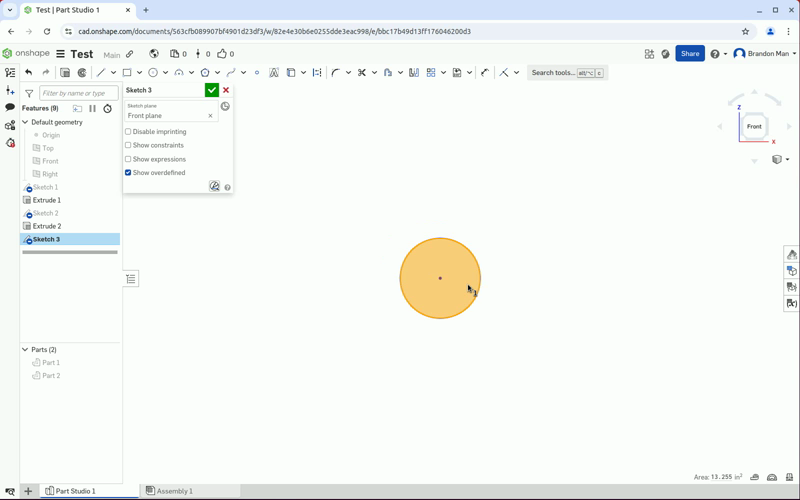
scroll(-6)
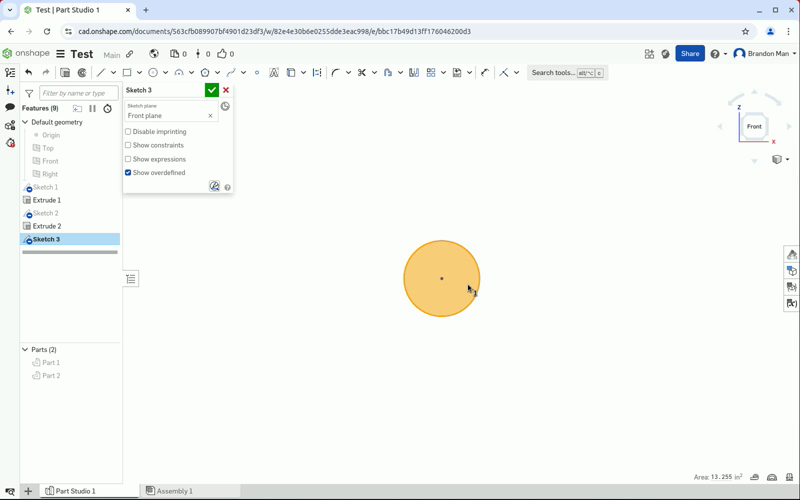
scroll(-6)
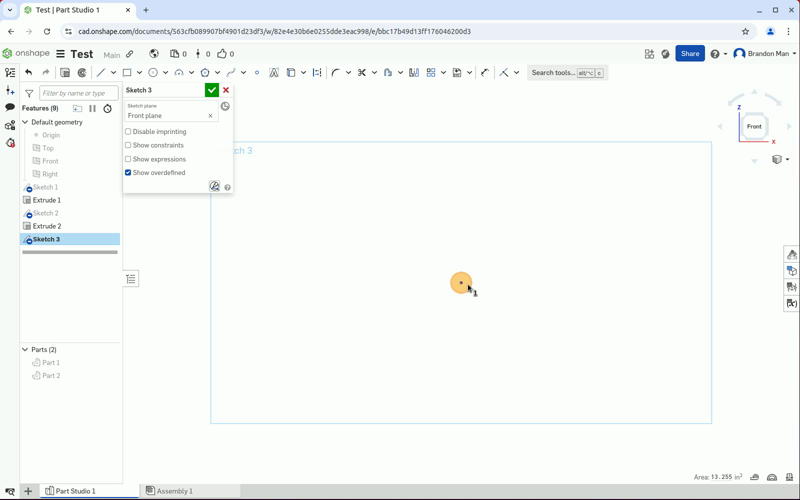
mouse_move(73, 352)
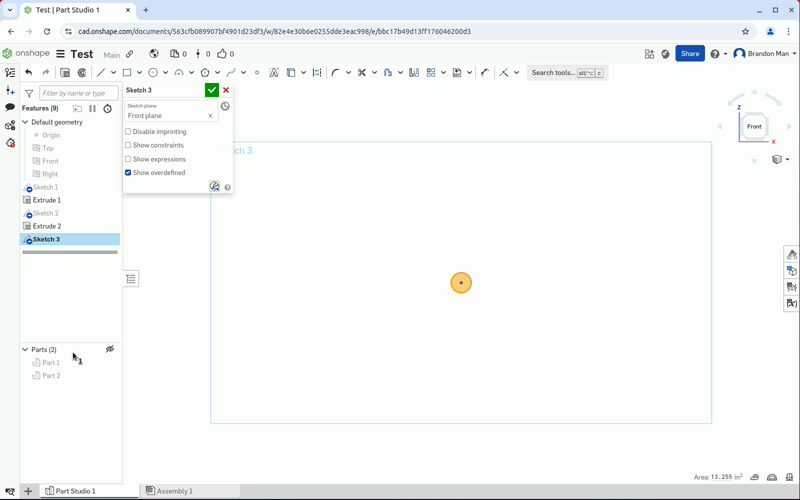
key(shift+y)
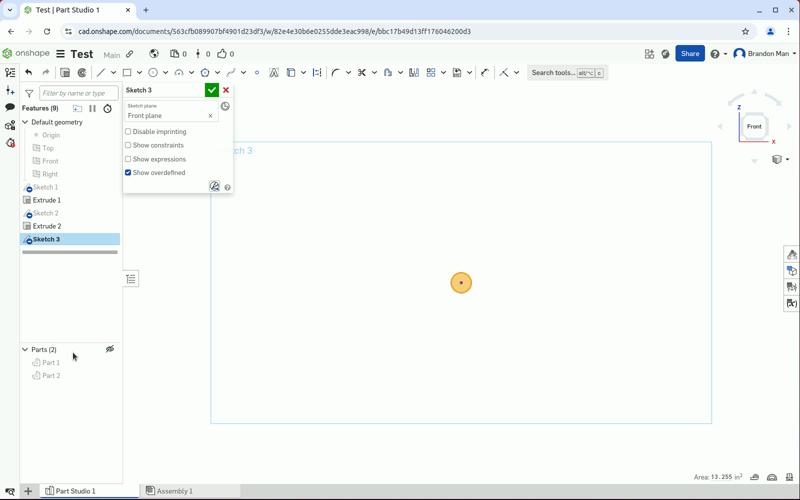
key(shift+e)
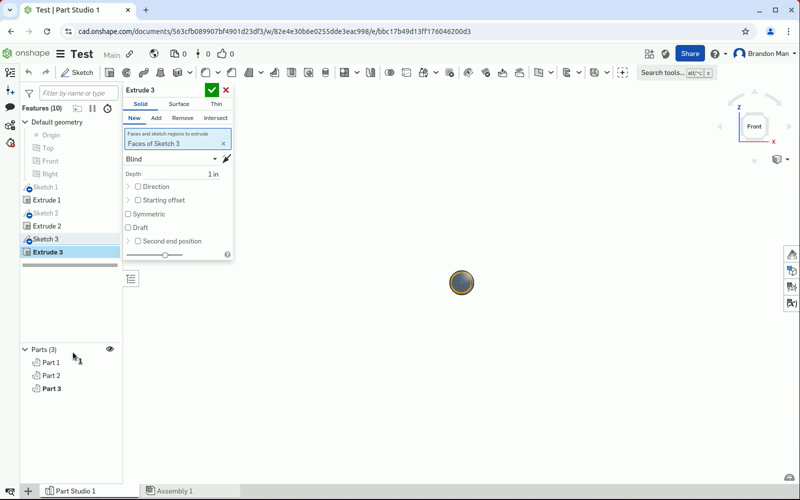
mouse_move(143, 106)
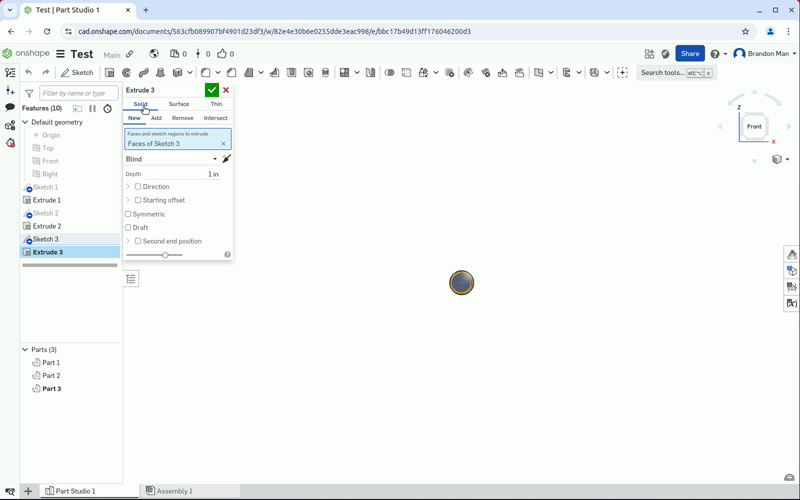
click(143, 106)
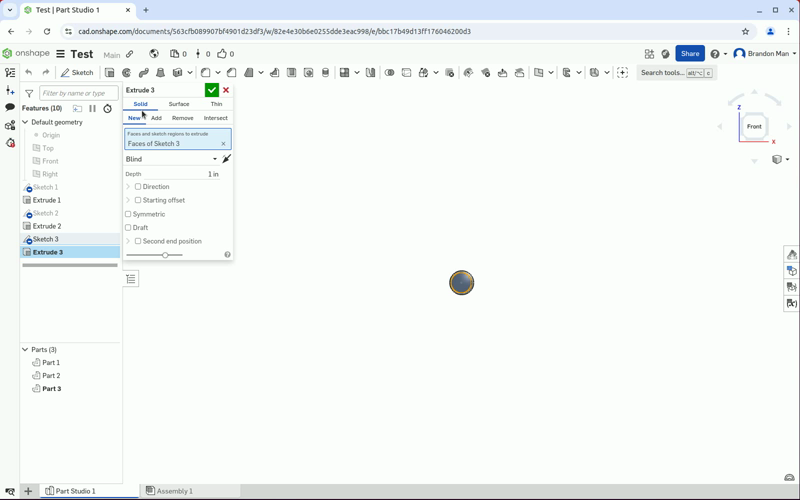
mouse_move(137, 120)
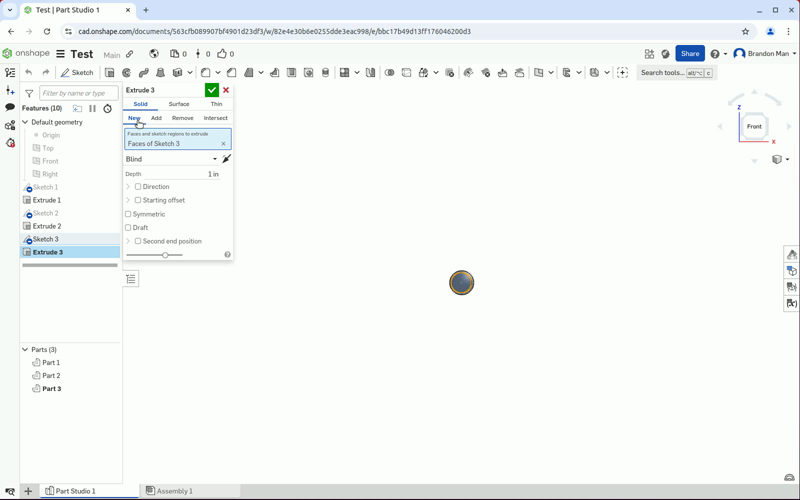
click(137, 120)
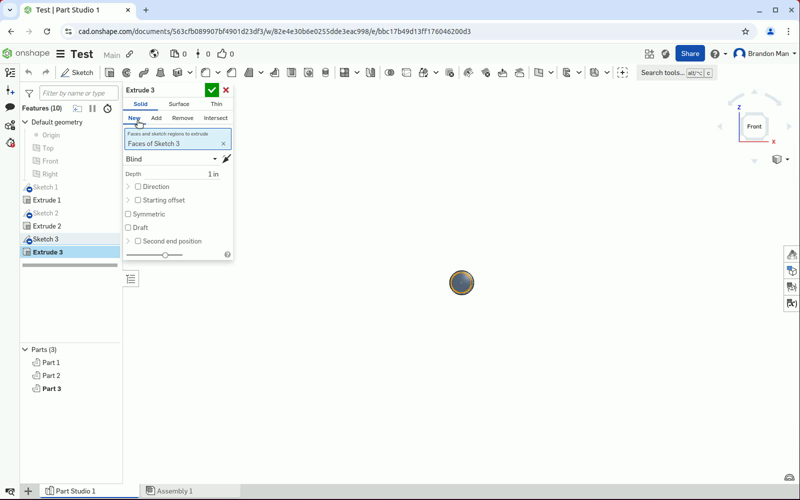
key(tab, 4)
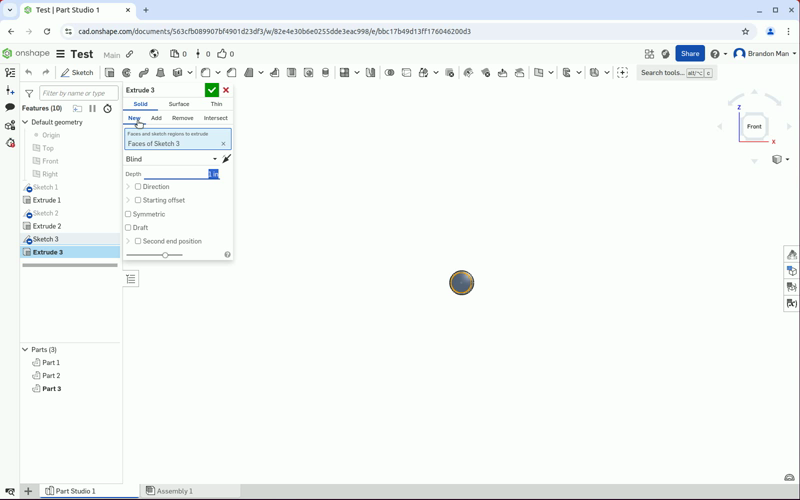
text(23.108)
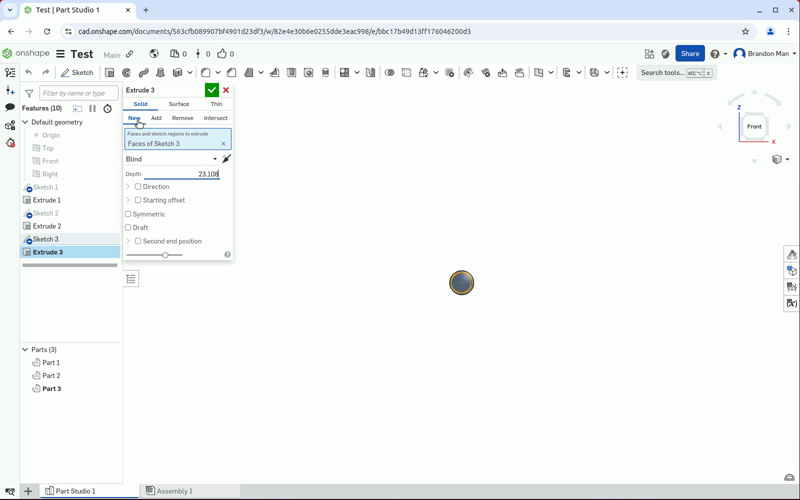
key(enter)
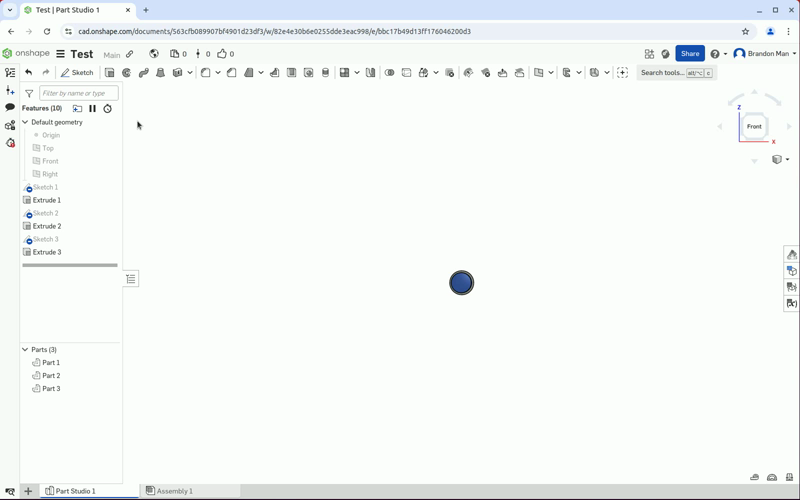
key(shift+h)
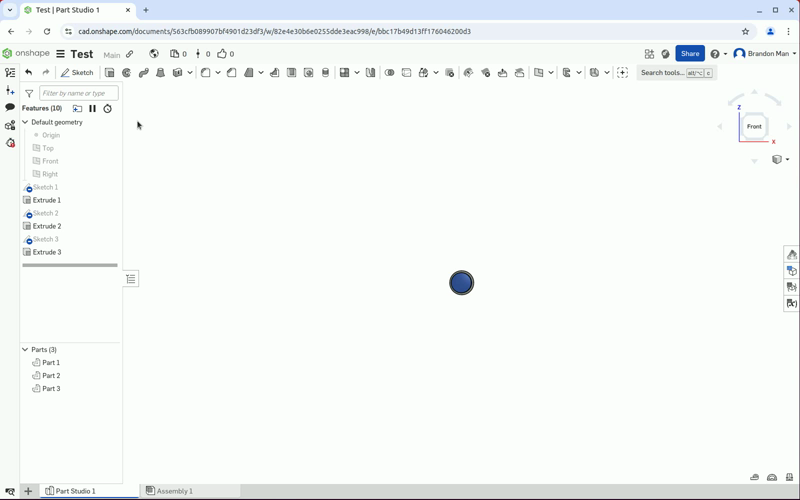
key(shift+h)
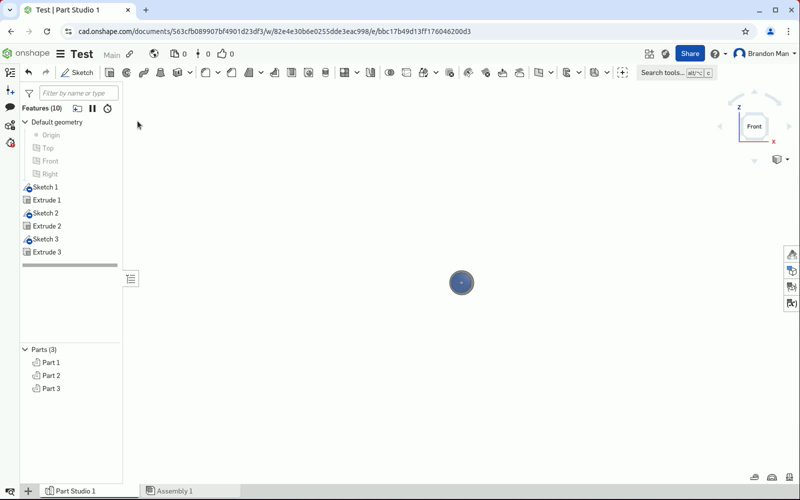
key(shift+7)
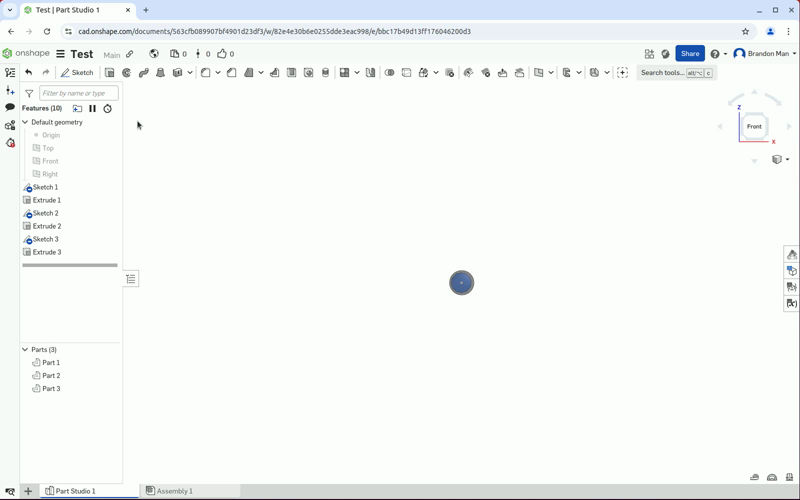
key(left, 2)
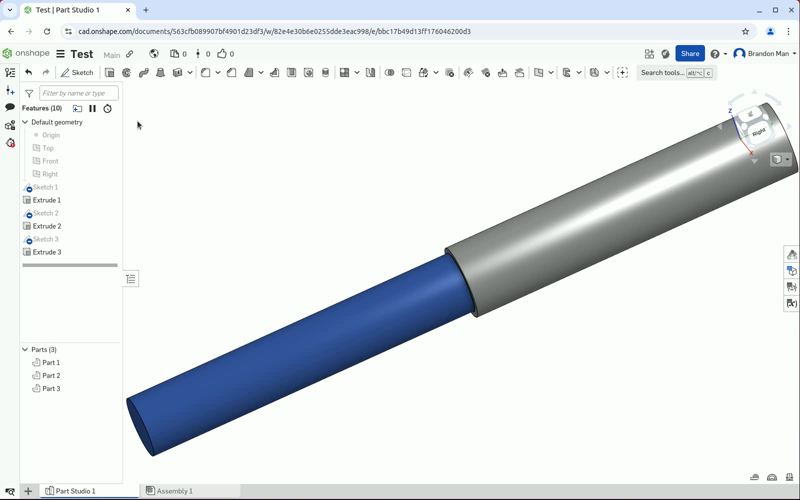
key(down, 2)
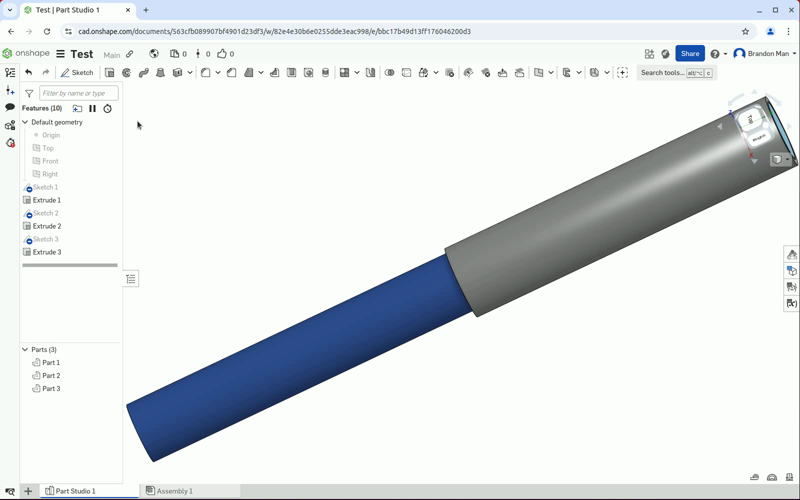
key(up, 2)
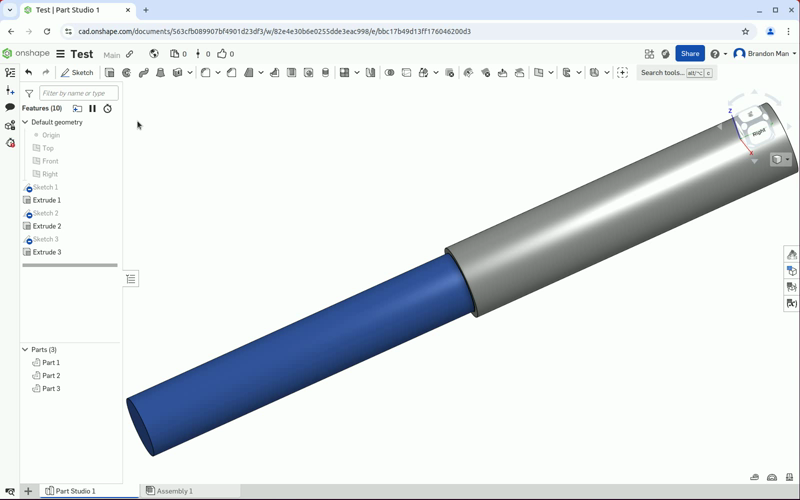
key(right, 2)
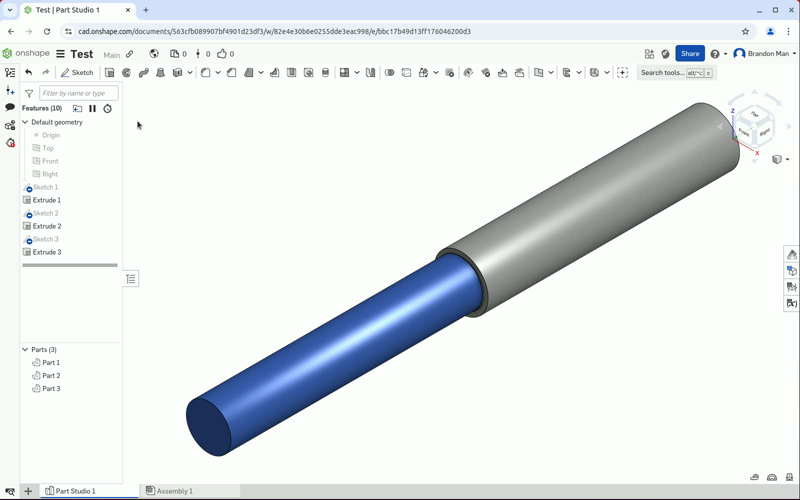
mouse_move(73, 189)
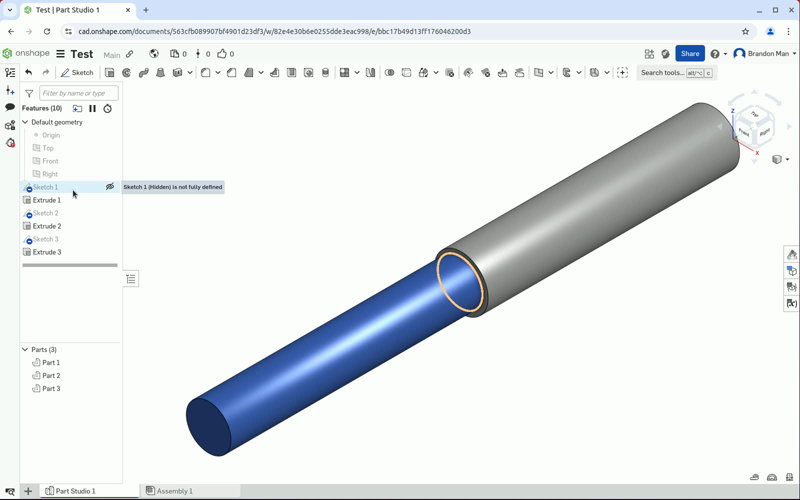
click(73, 189)